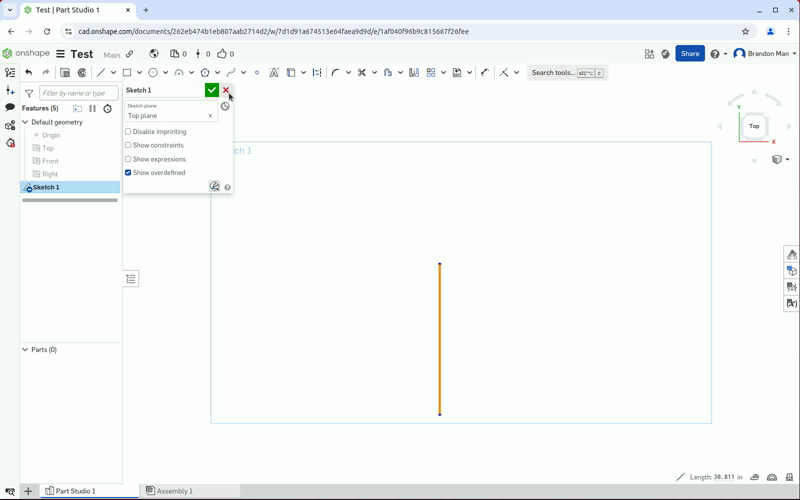
key(shift+h)
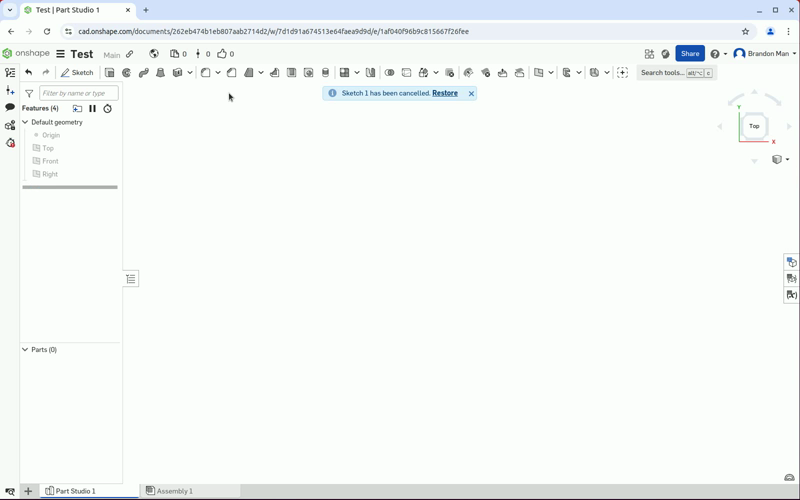
mouse_move(73, 352)
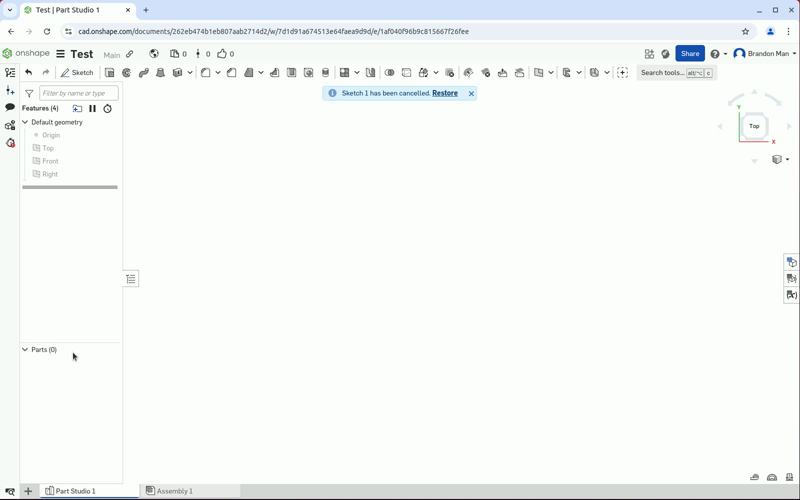
key(y)
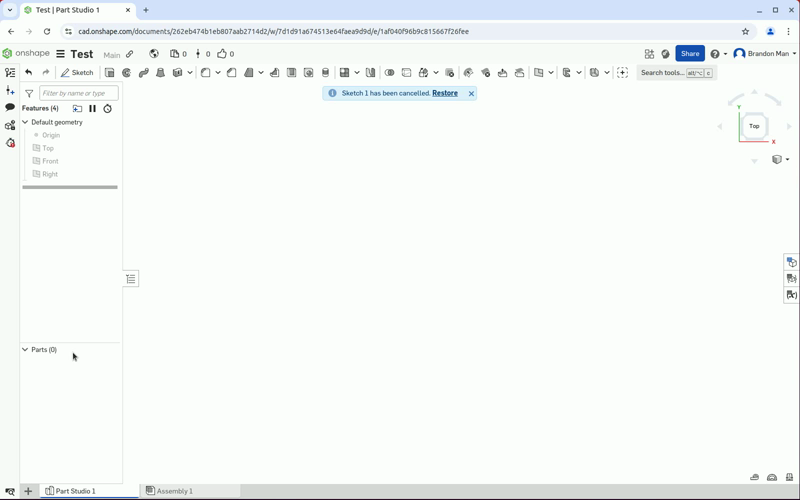
key(shift+p)
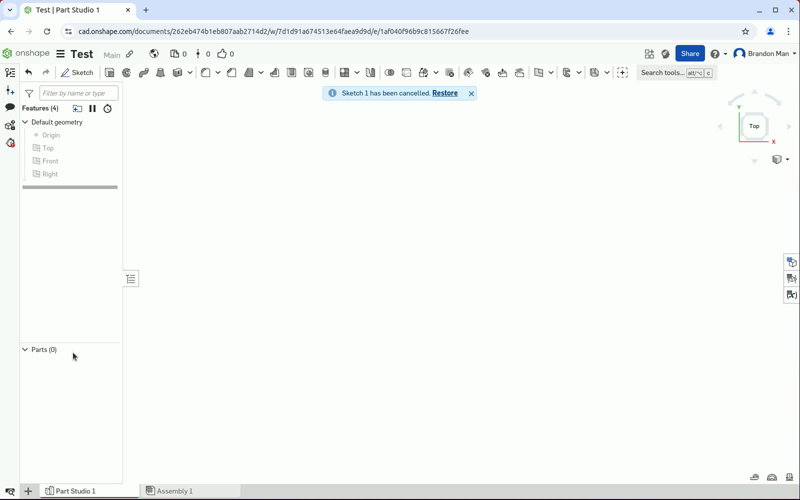
key(space)
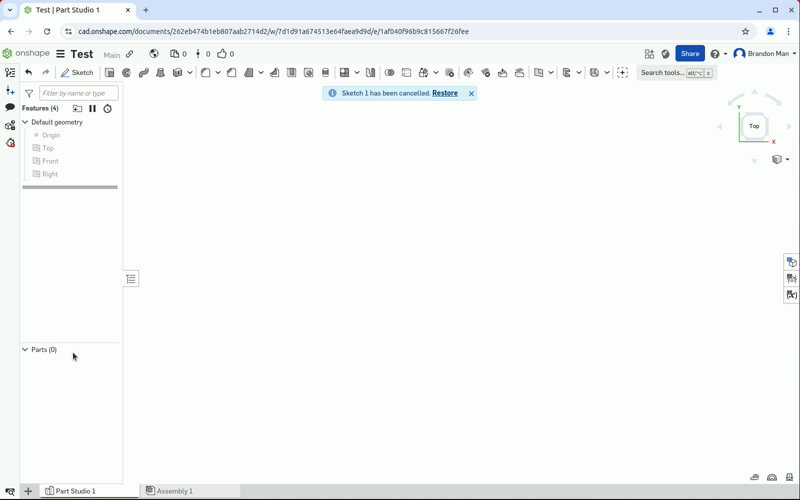
key_down(shift)
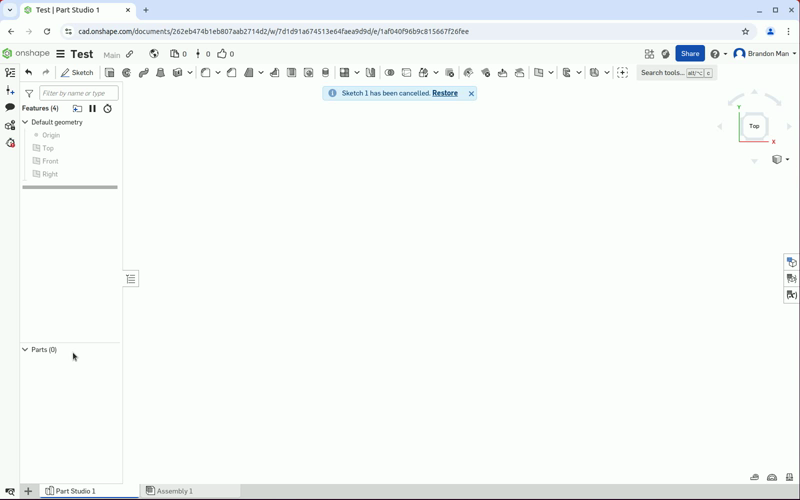
key(up)
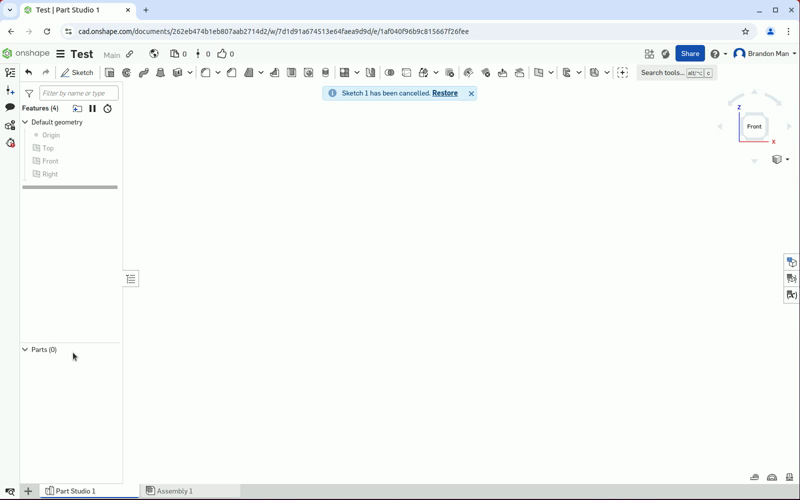
key_up(shift)
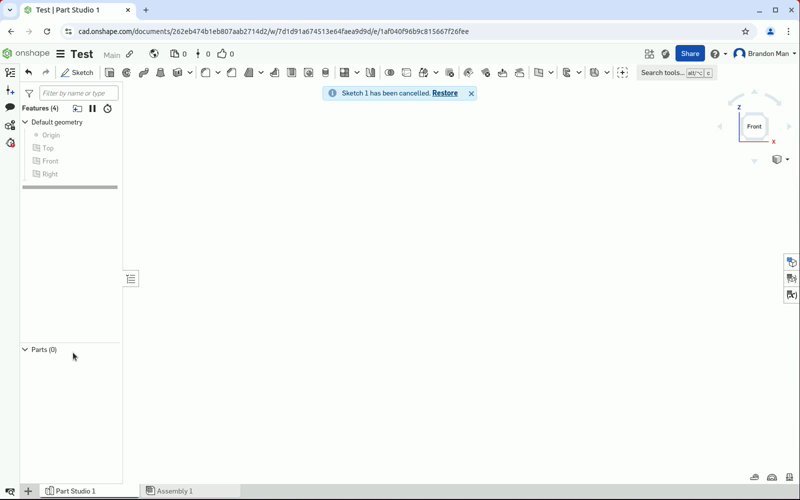
mouse_move(73, 352)
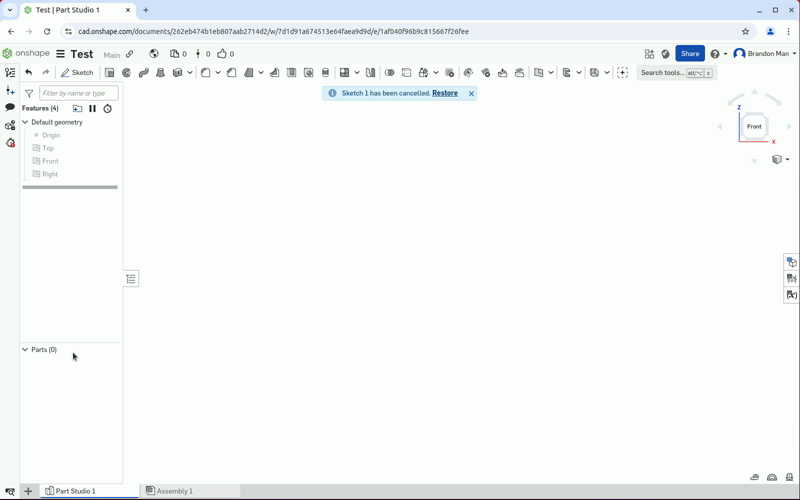
key(shift+y)
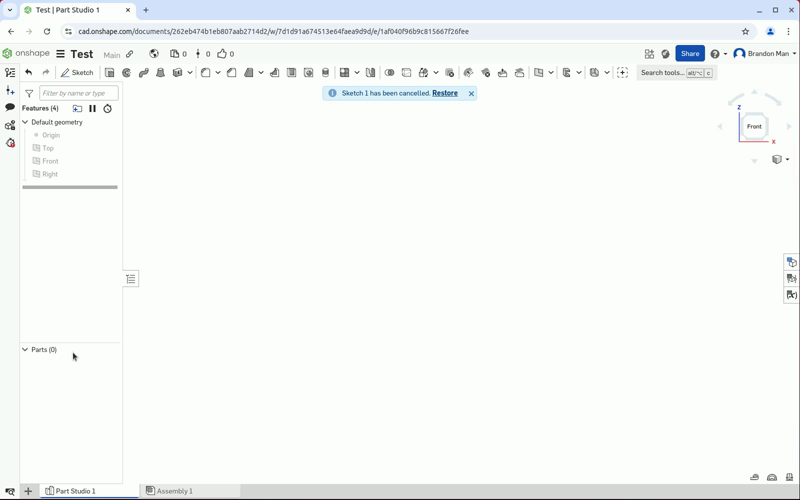
key(shift+s)
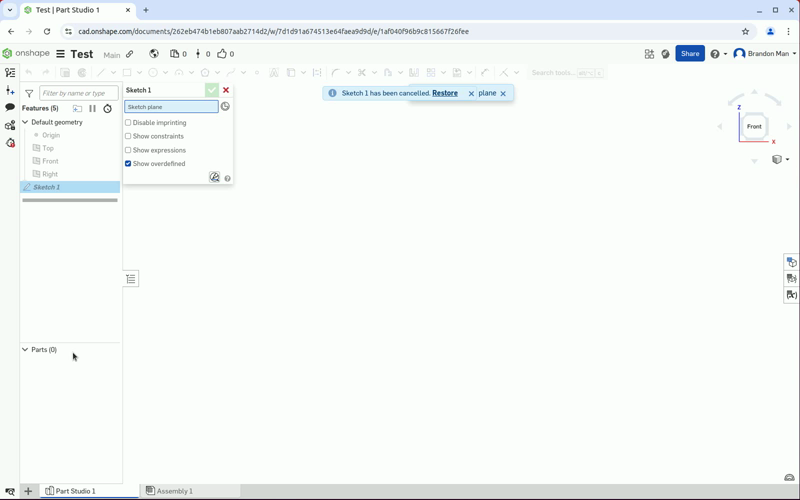
mouse_move(73, 163)
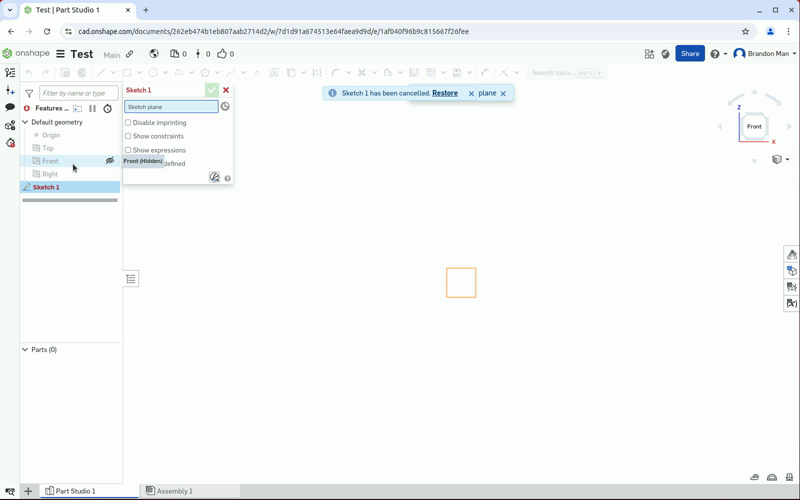
click(73, 163)
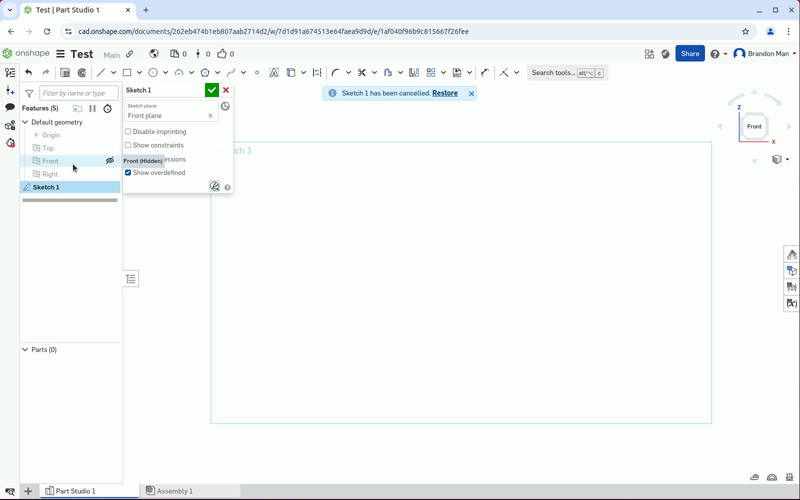
mouse_move(73, 352)
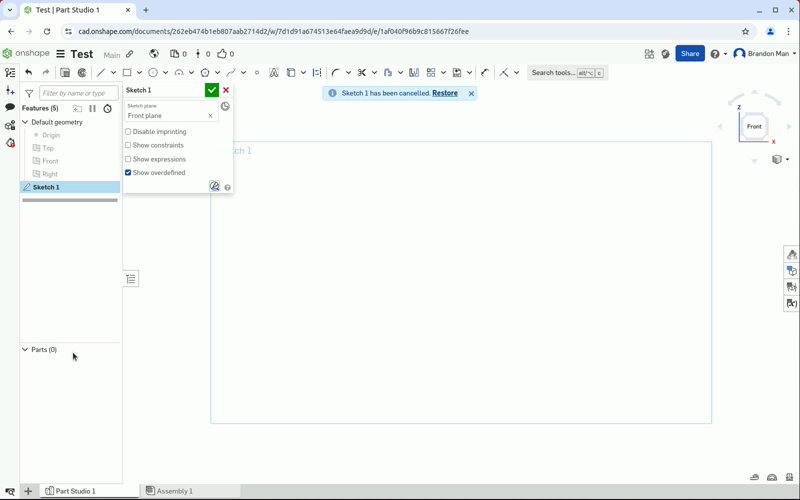
key(y)
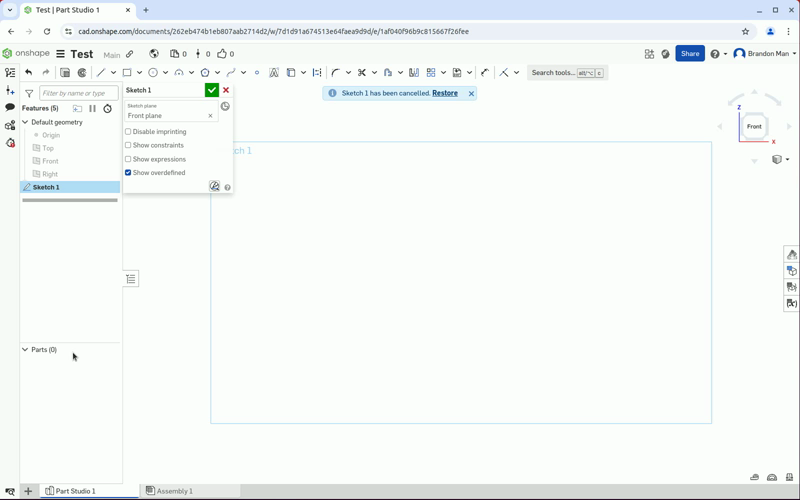
key(c)
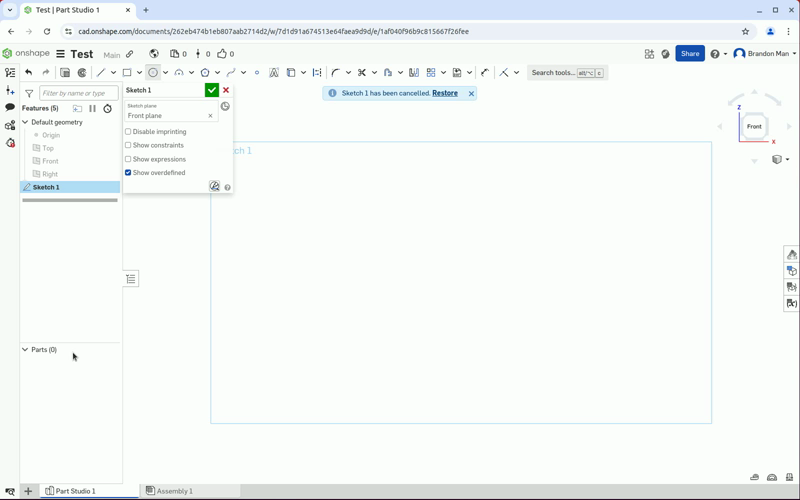
key_down(shift)
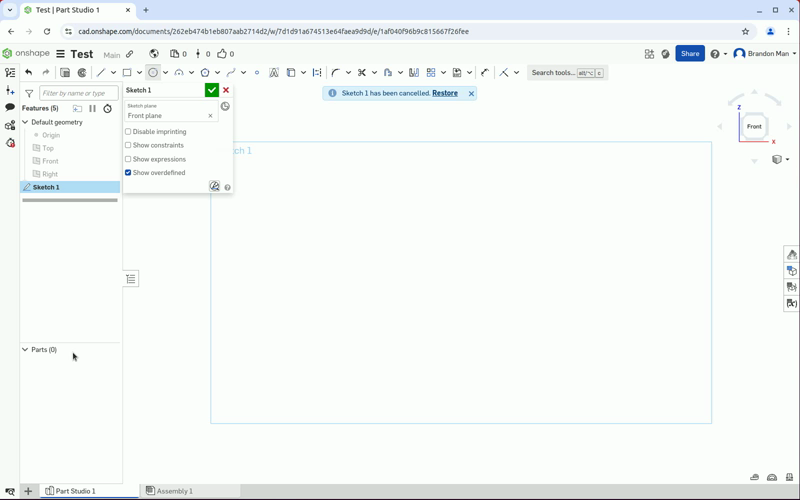
mouse_move(461, 282)
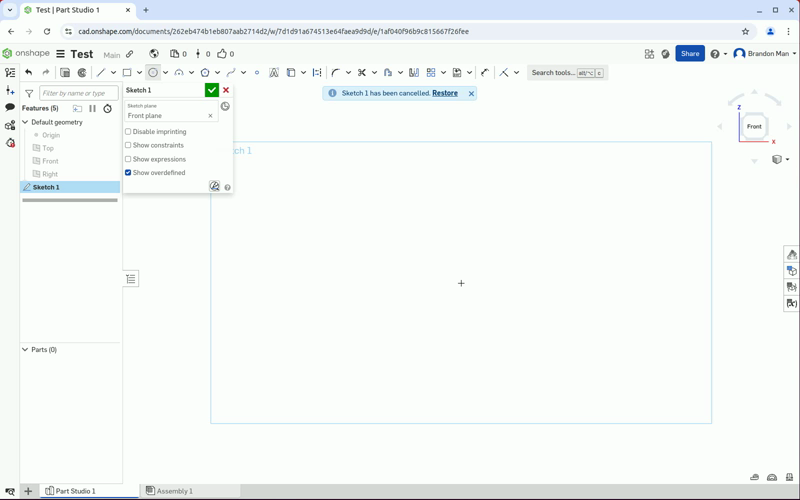
click(461, 282)
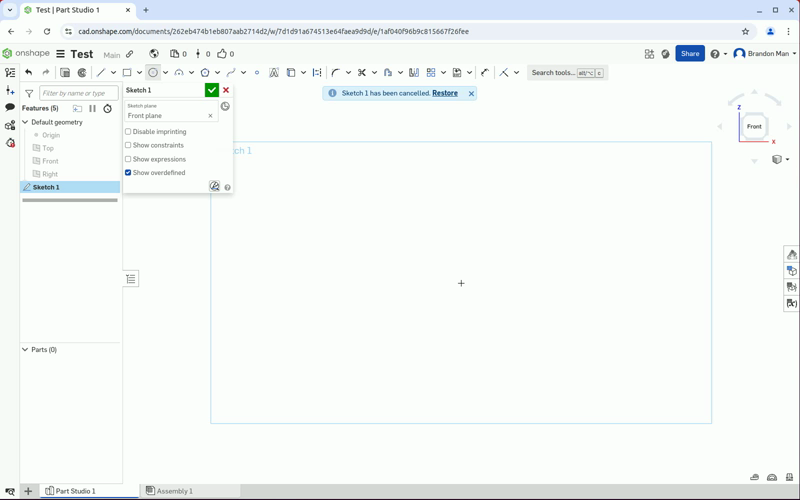
key_up(shift)
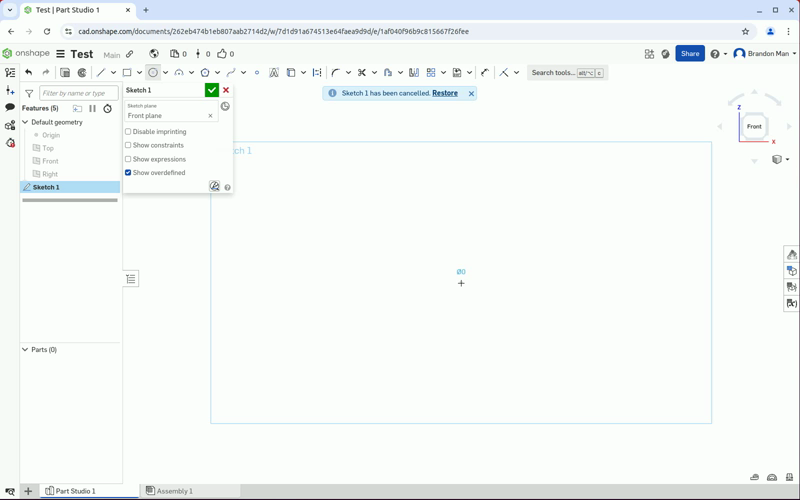
mouse_move(497, 282)
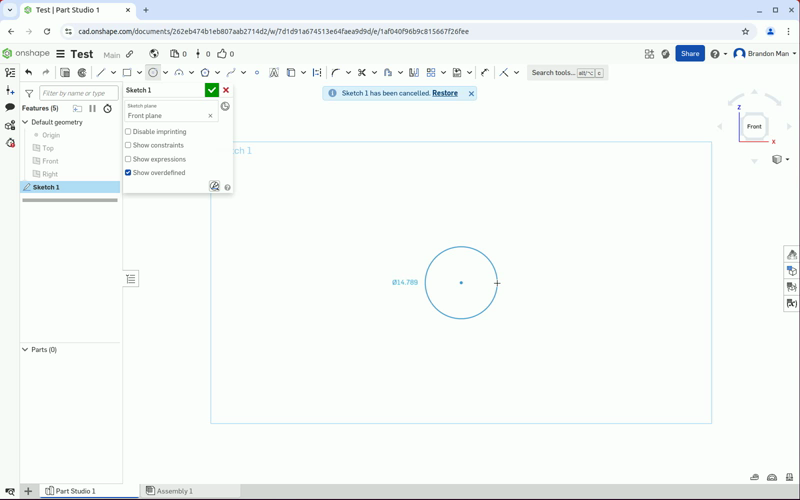
click(497, 282)
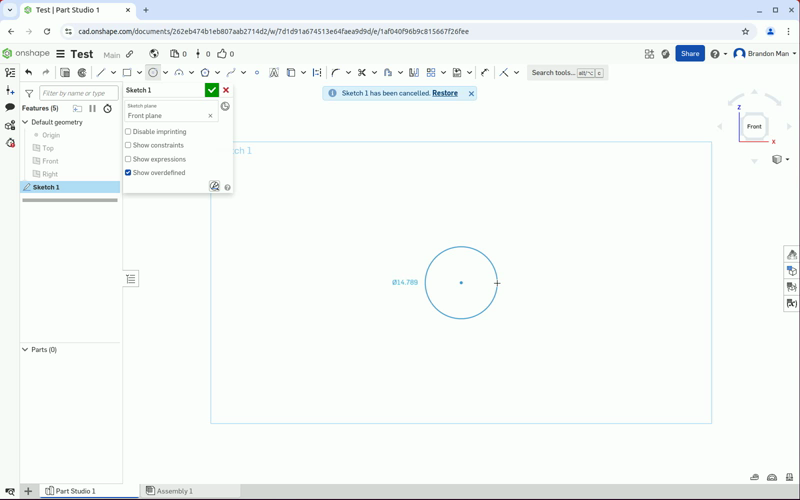
key(esc)
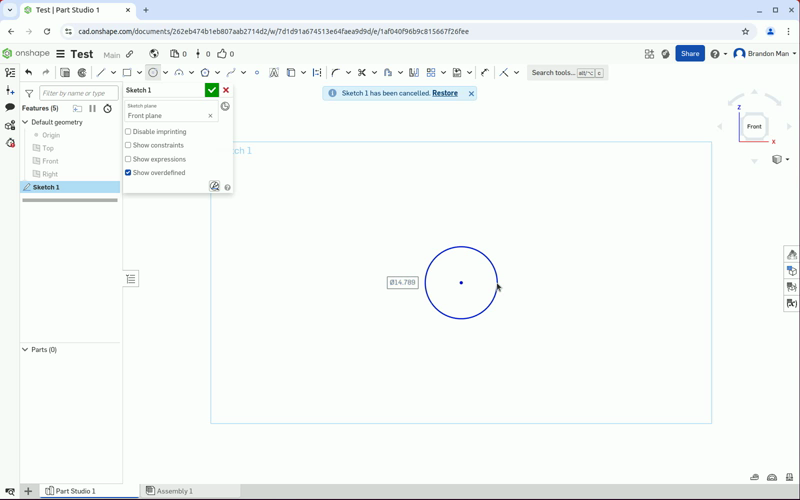
key(c)
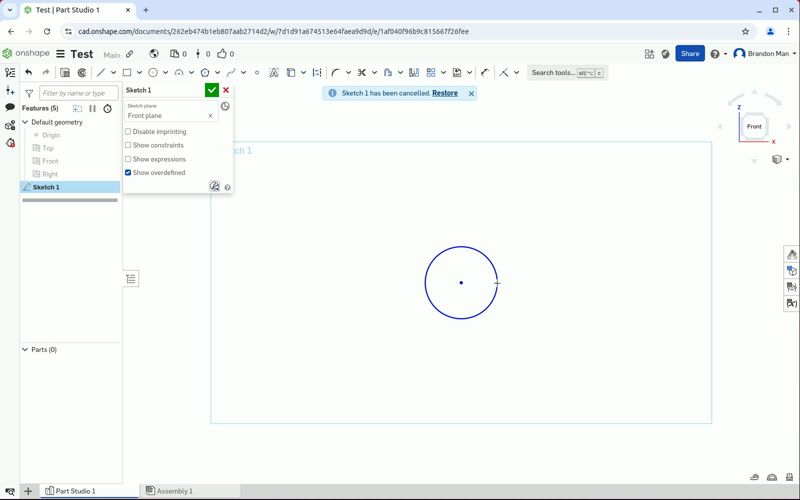
key_down(shift)
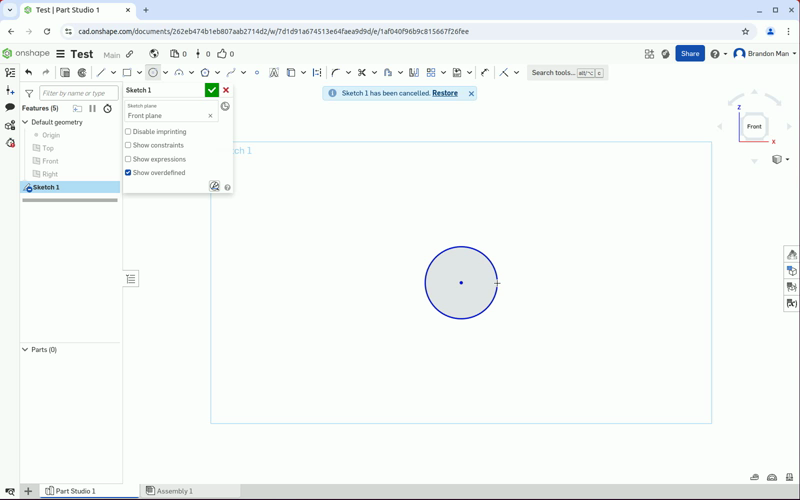
mouse_move(461, 282)
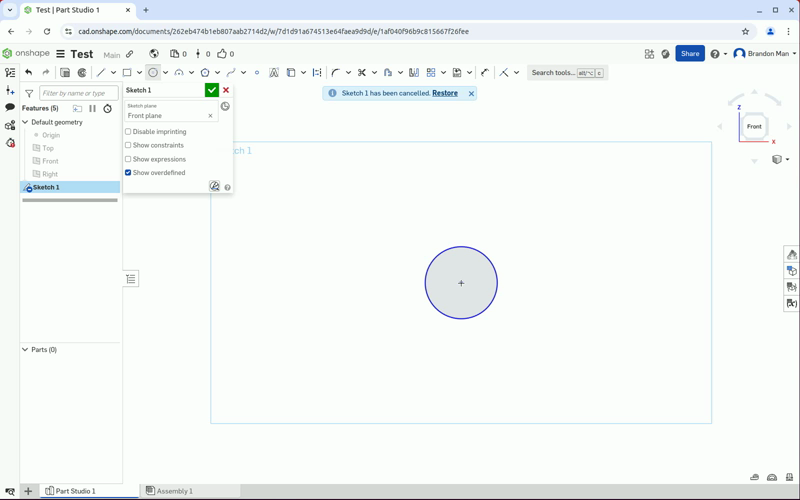
click(461, 282)
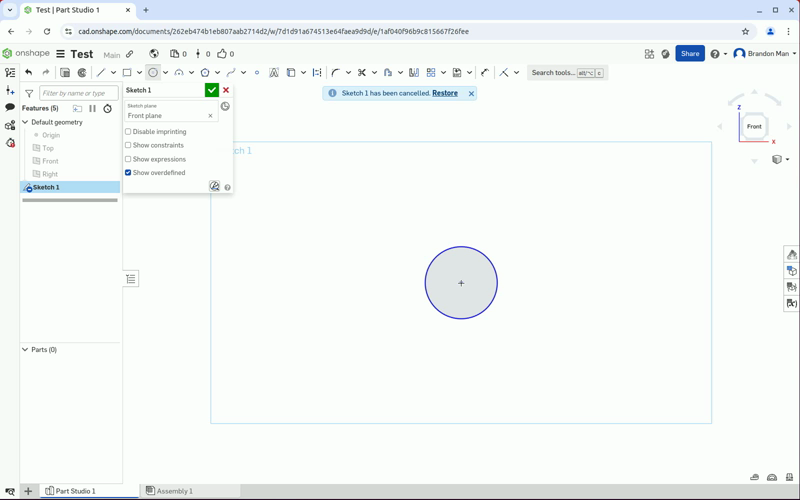
key_up(shift)
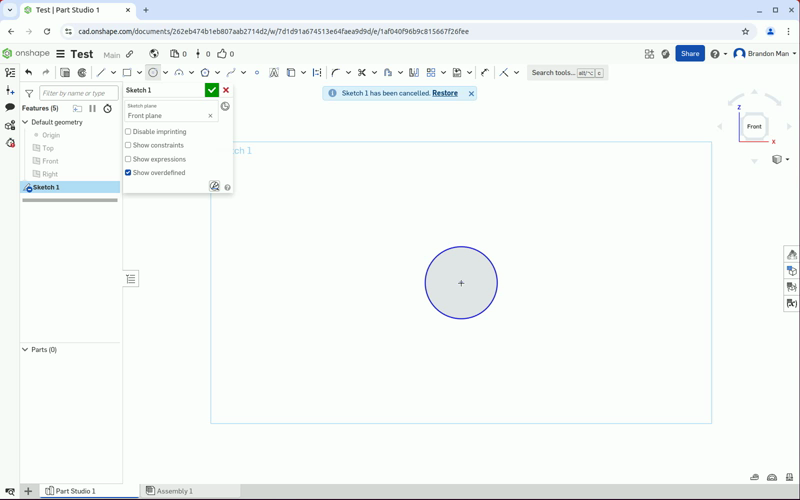
mouse_move(479, 282)
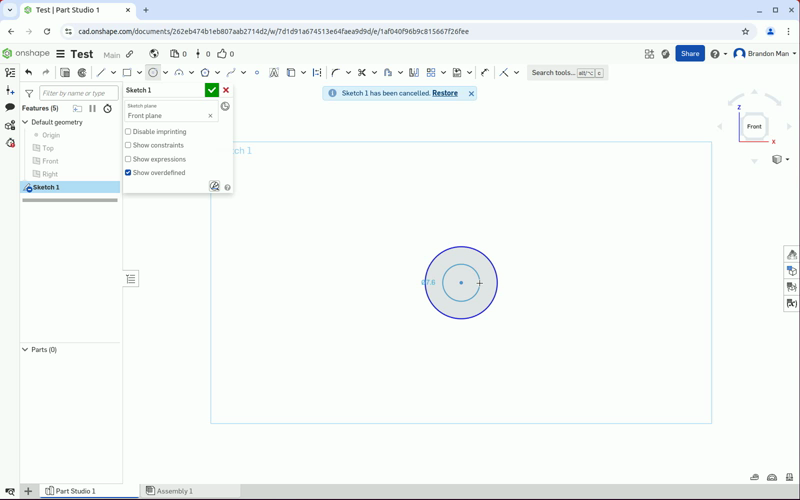
click(479, 282)
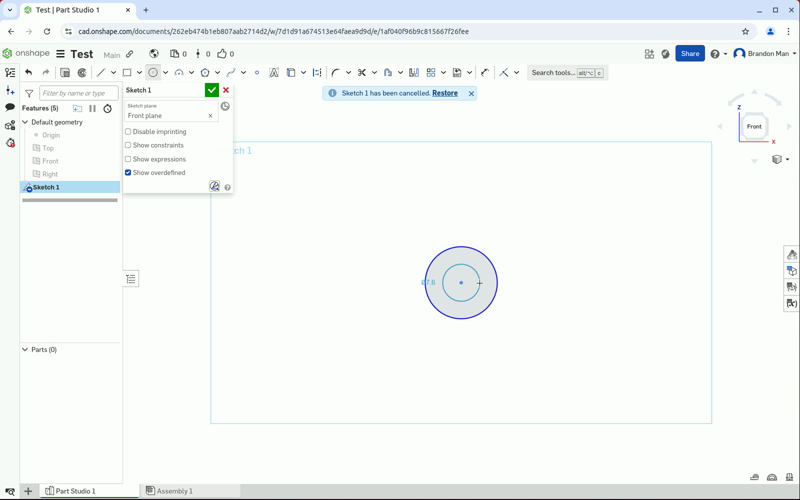
key(esc)
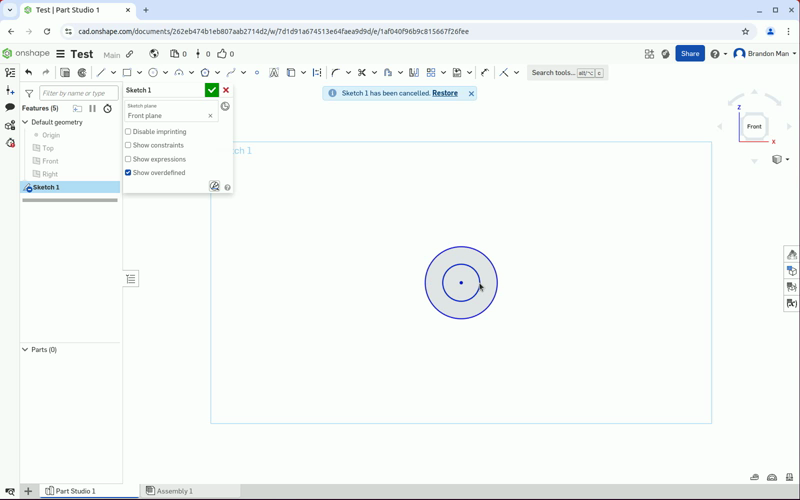
mouse_move(477, 305)
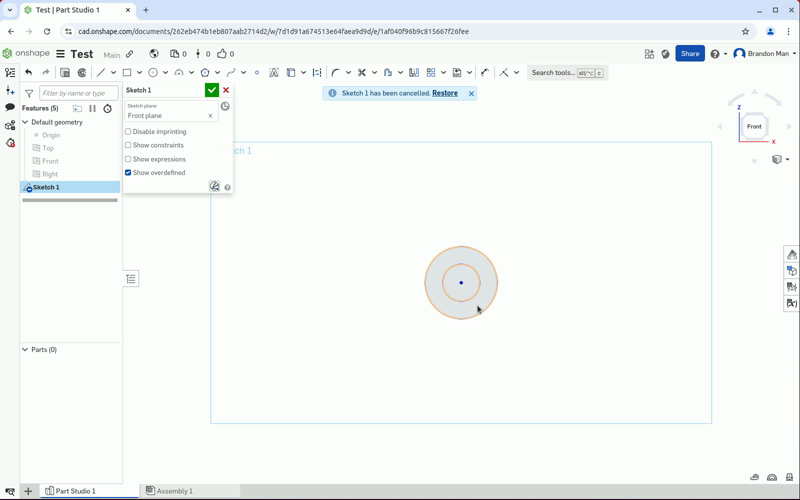
click(477, 305)
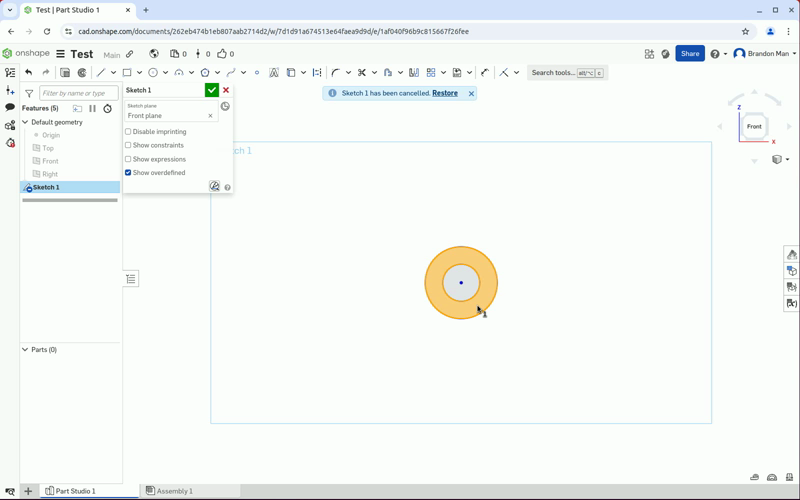
mouse_move(73, 352)
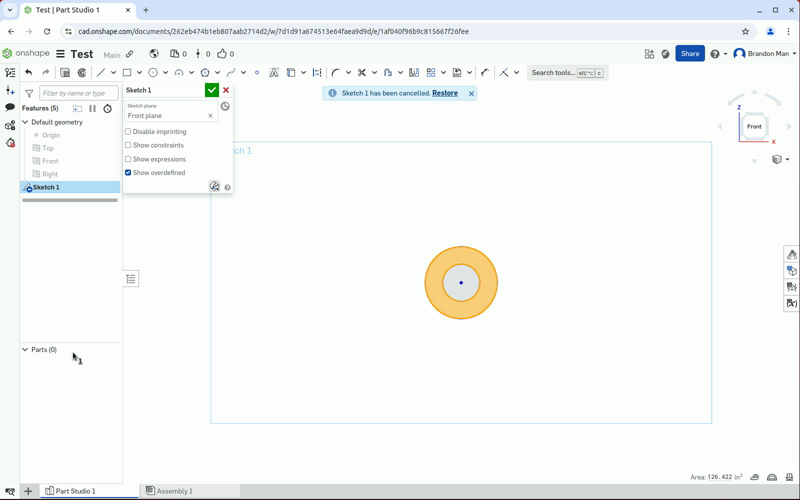
key(shift+y)
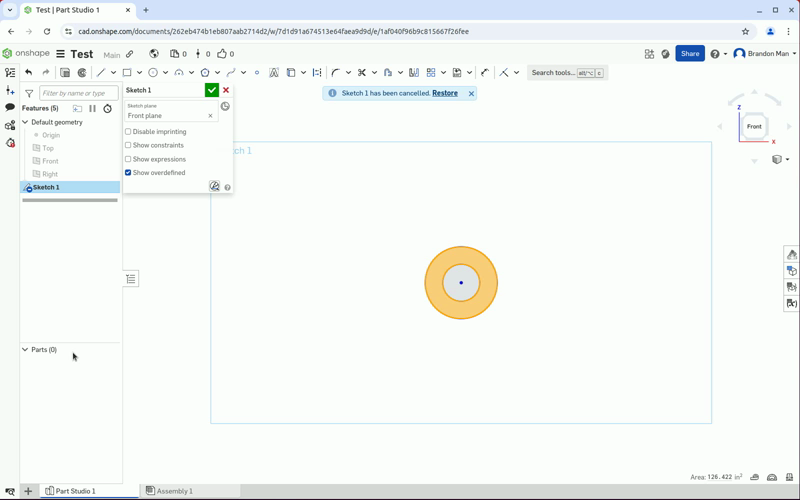
key(shift+e)
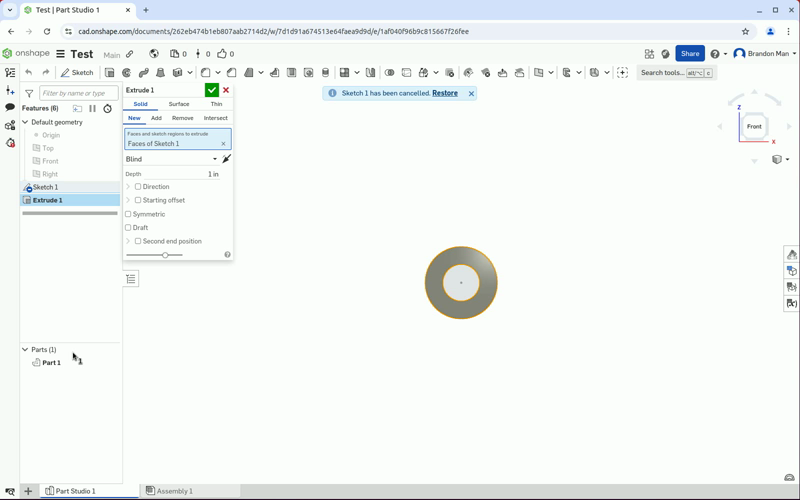
mouse_move(143, 106)
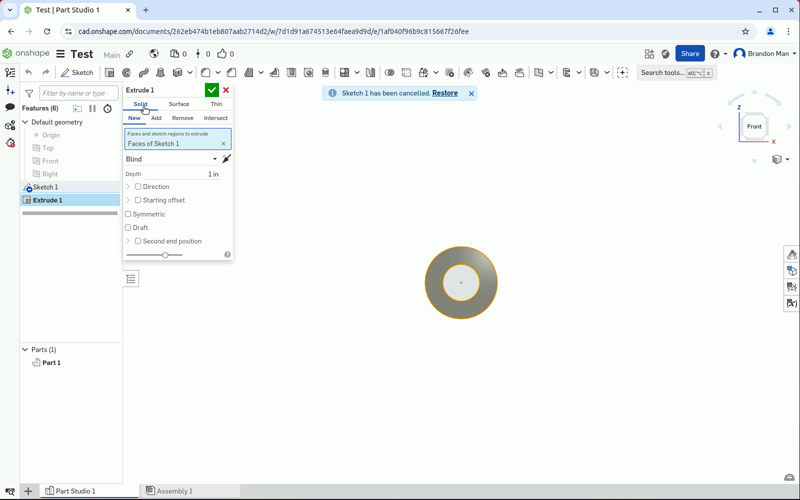
click(143, 106)
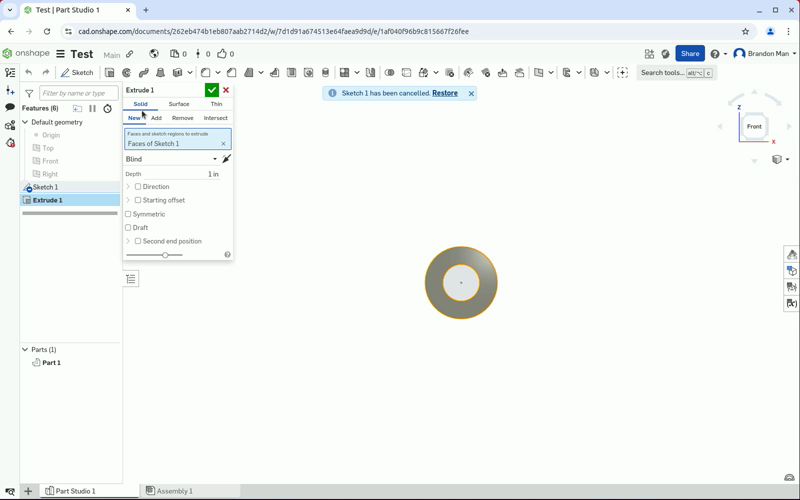
mouse_move(137, 120)
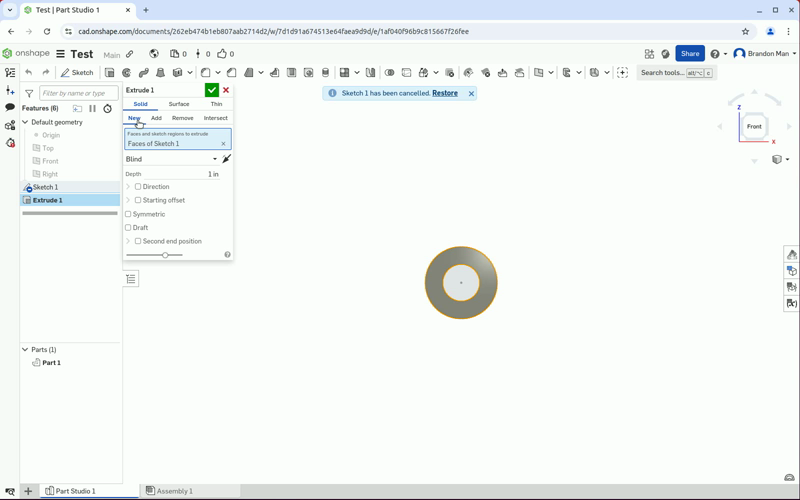
click(137, 120)
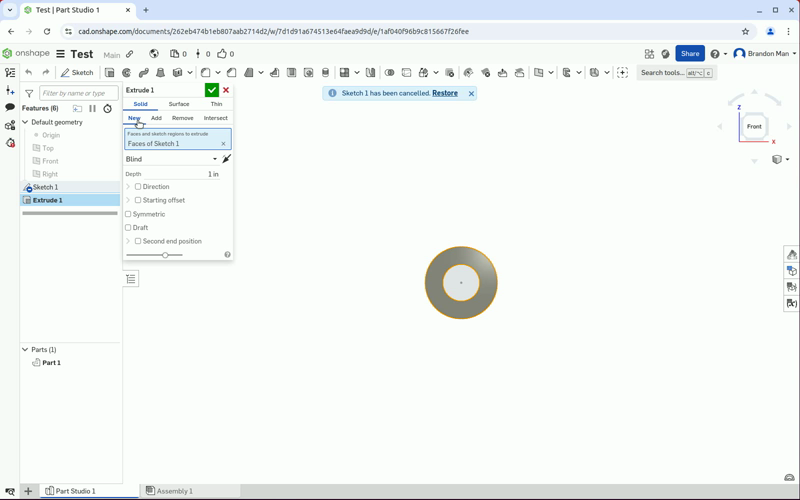
key(tab, 4)
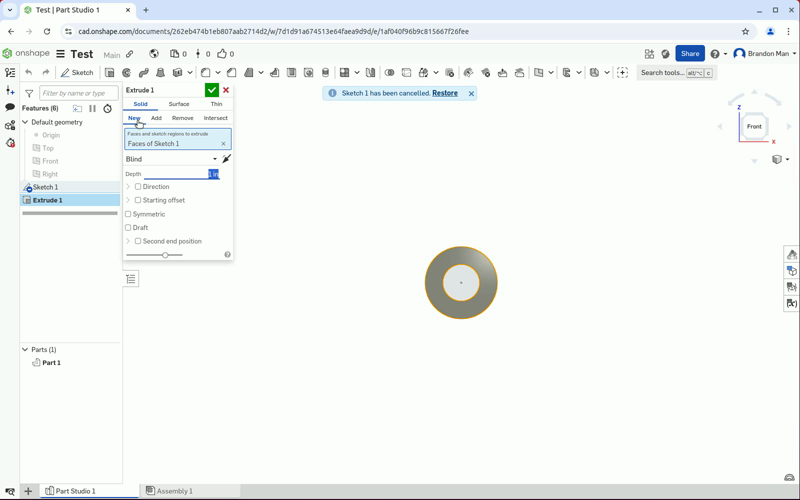
text(3.129)
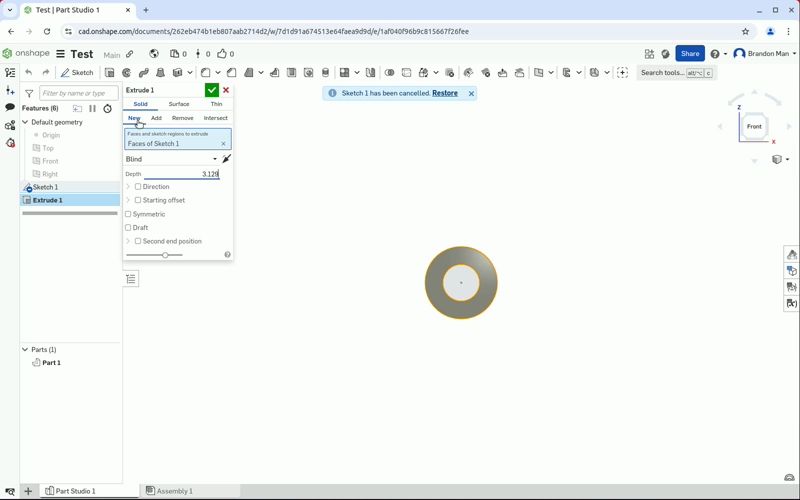
key(enter)
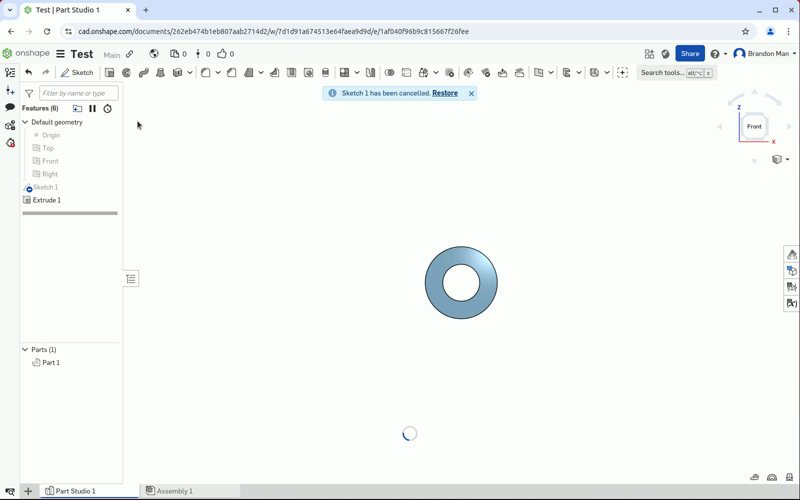
key(shift+h)
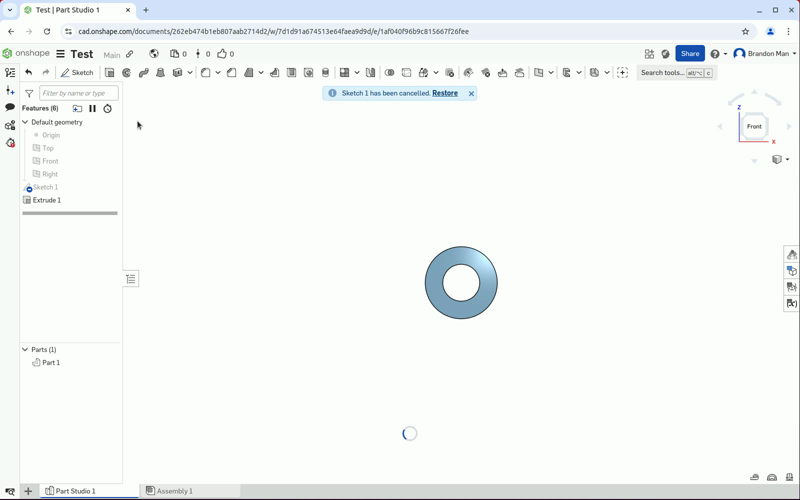
key(shift+h)
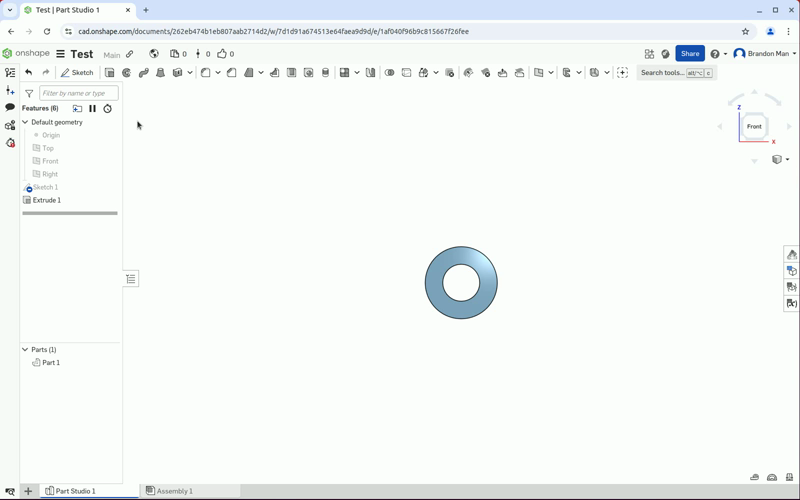
mouse_move(73, 189)
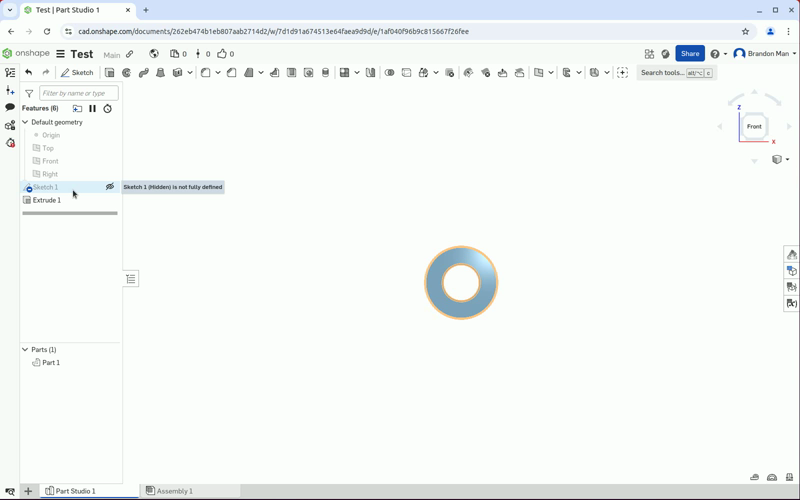
click(73, 189)
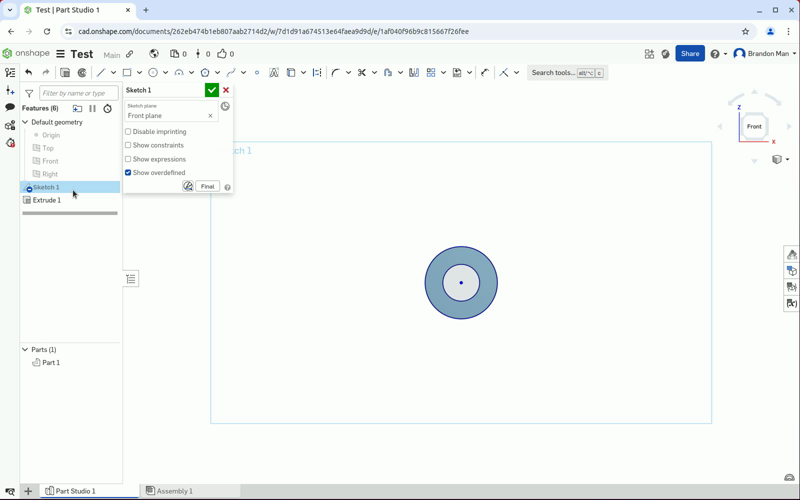
mouse_move(229, 92)
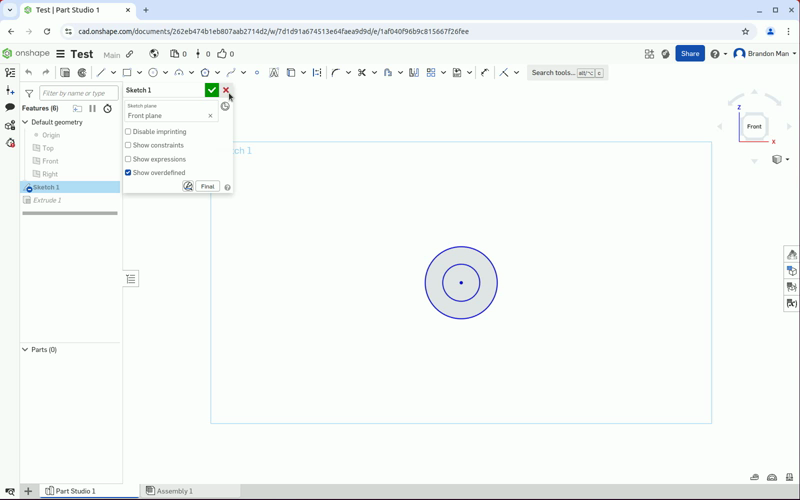
click(229, 92)
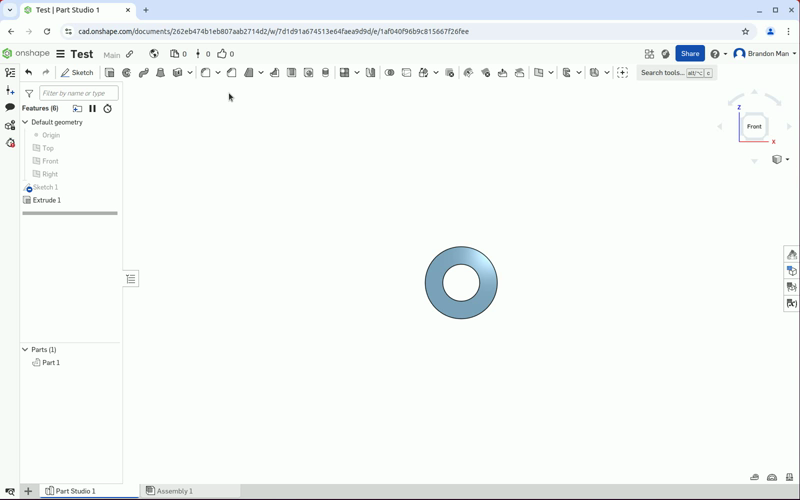
mouse_move(541, 75)
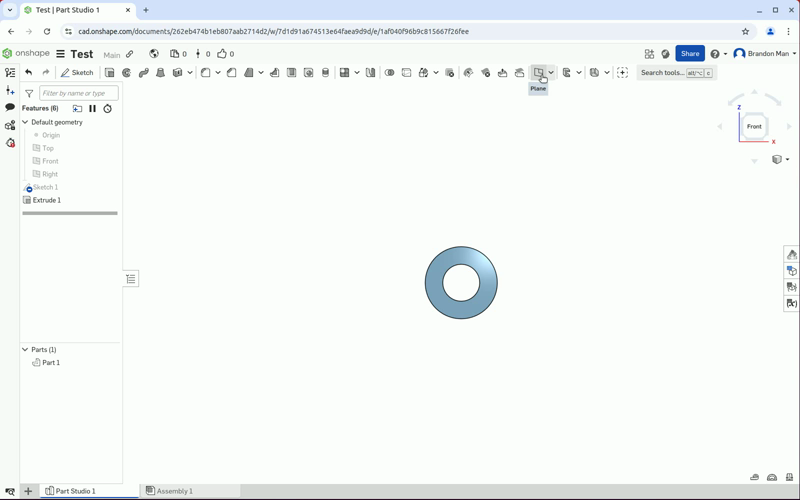
click(541, 75)
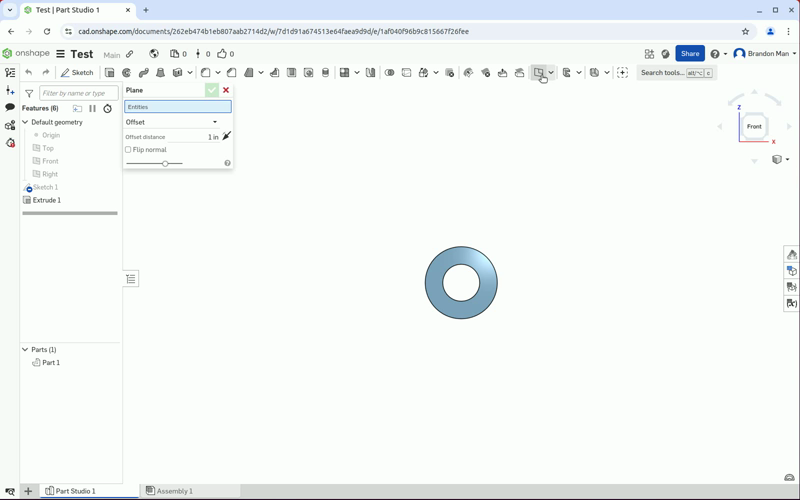
mouse_move(73, 163)
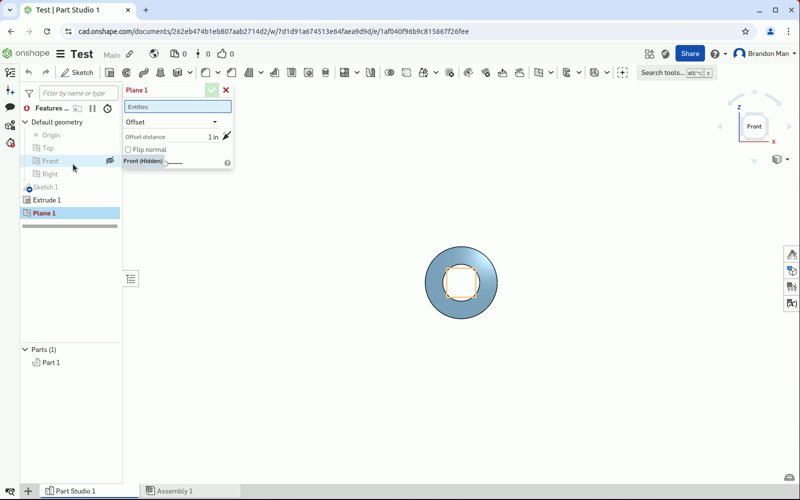
click(73, 163)
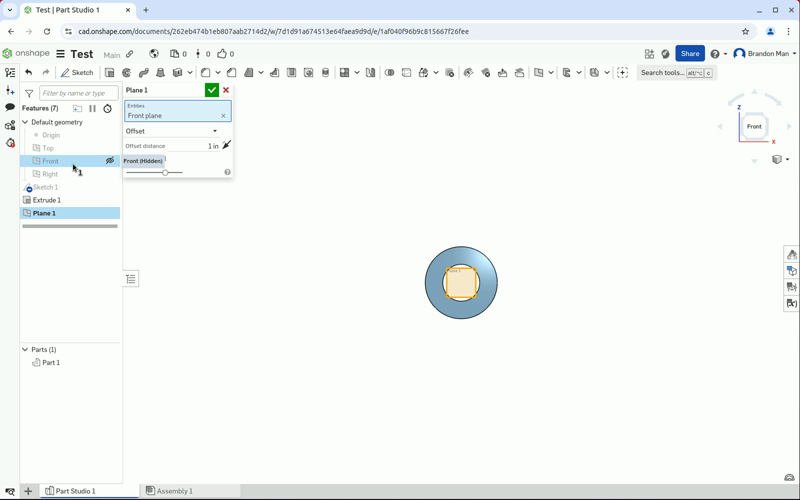
key(tab, 2)
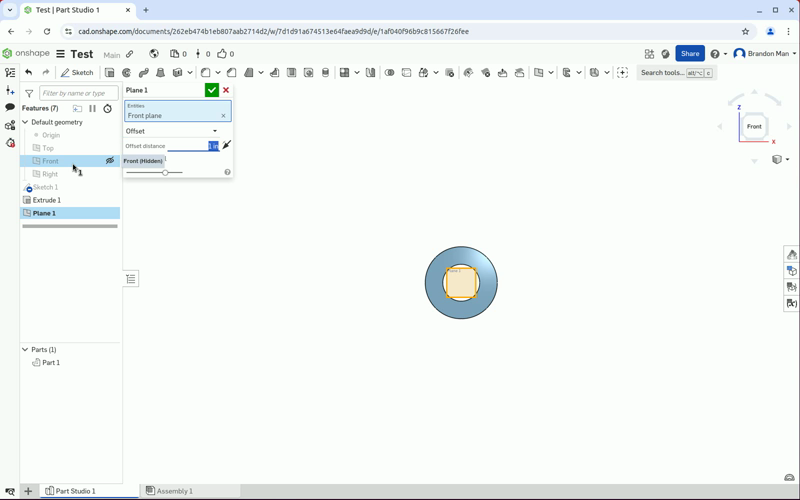
text(3.143)
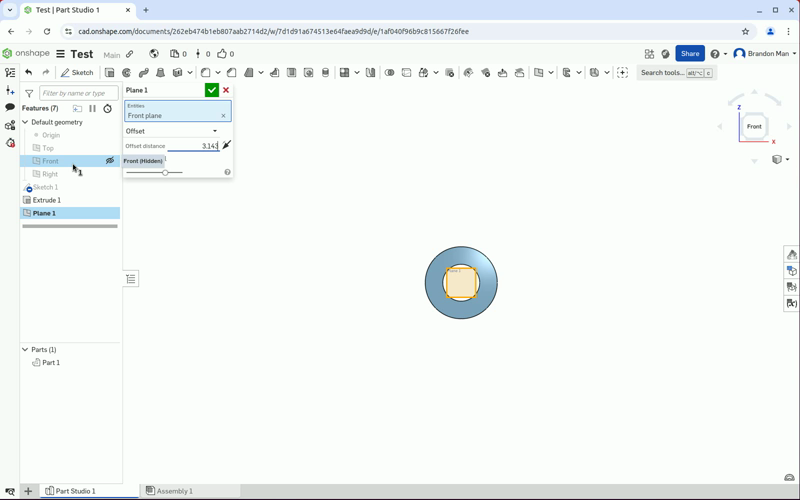
key(enter, 2)
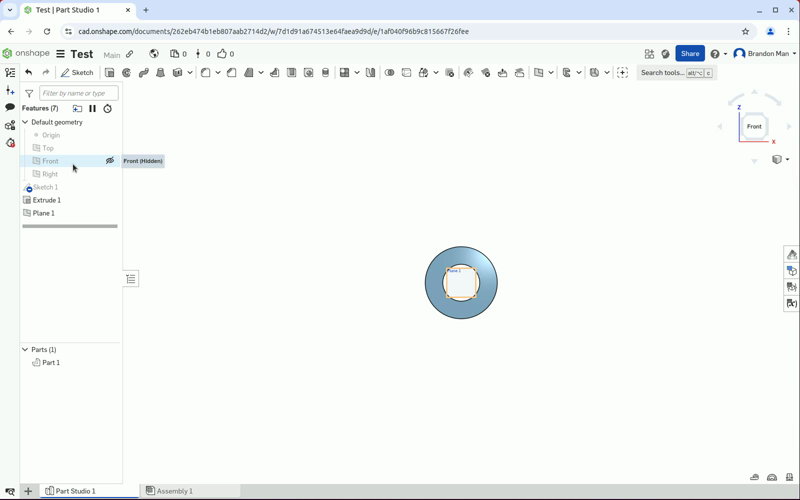
key(shift+s)
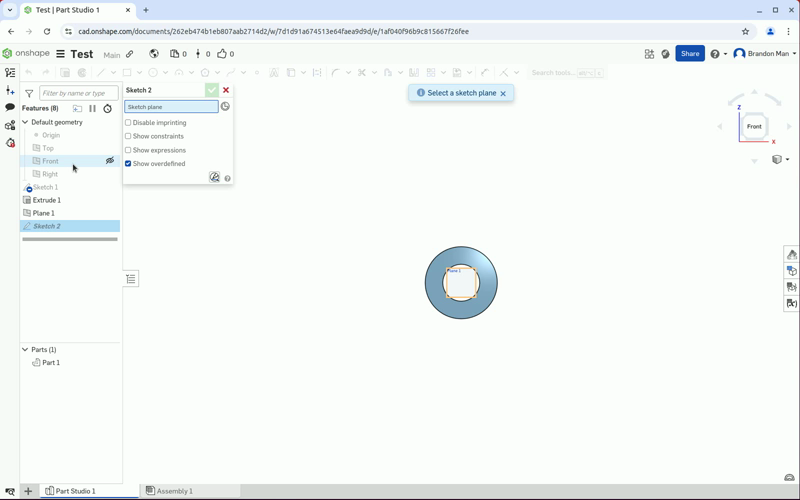
mouse_move(73, 215)
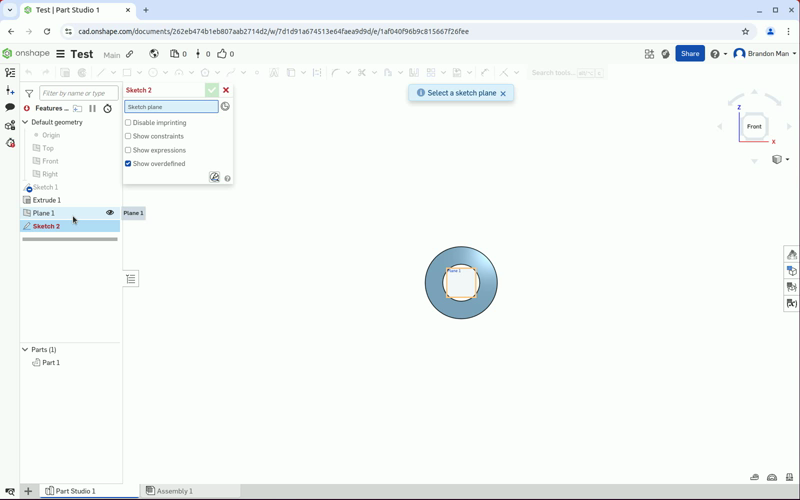
click(73, 215)
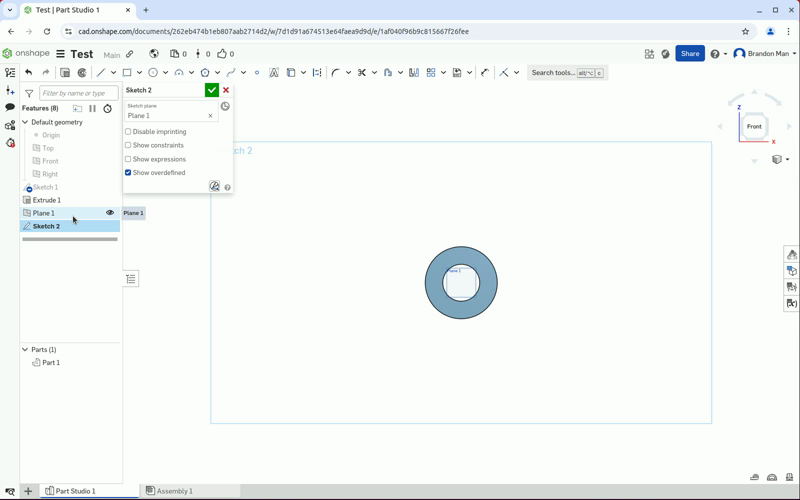
mouse_move(73, 352)
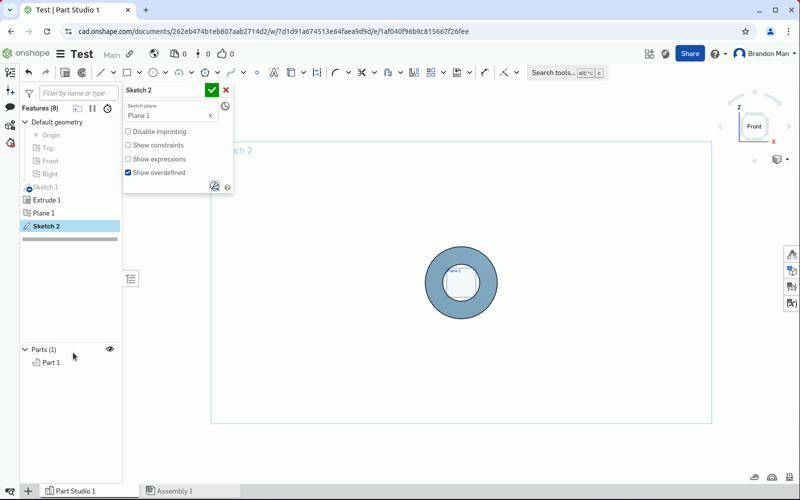
key(y)
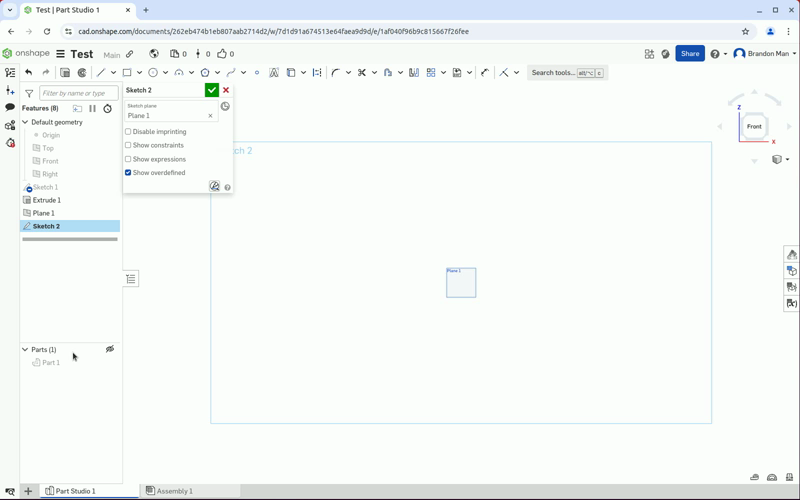
key(c)
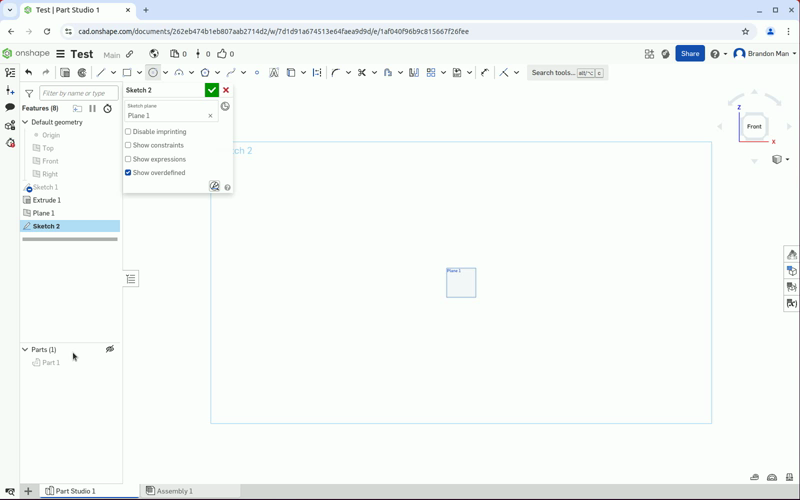
key_down(shift)
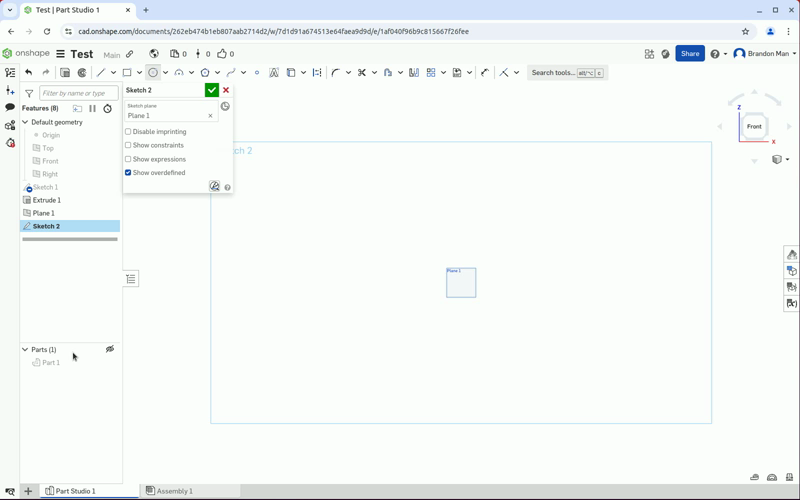
mouse_move(461, 282)
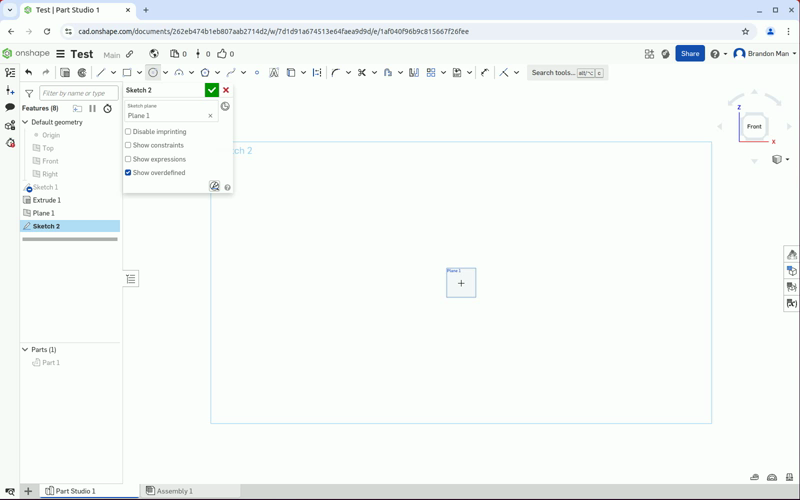
click(461, 282)
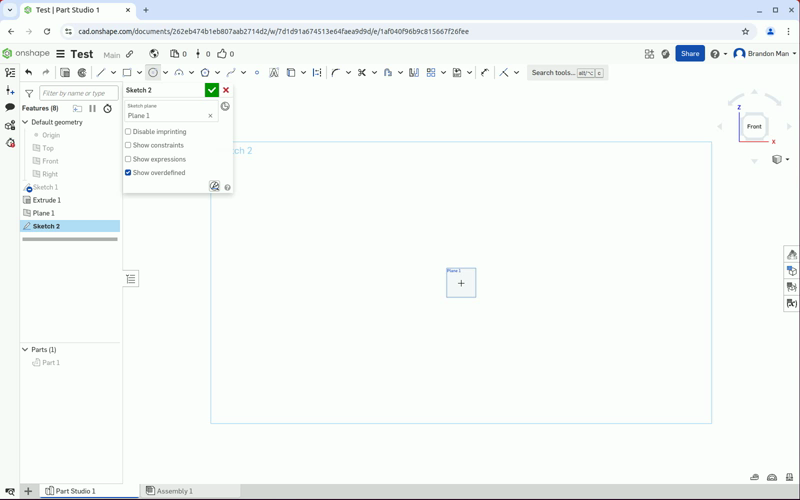
key_up(shift)
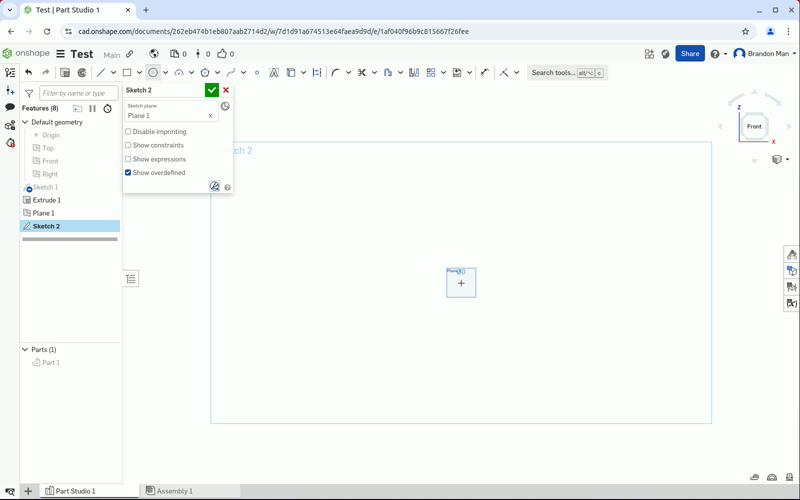
mouse_move(494, 282)
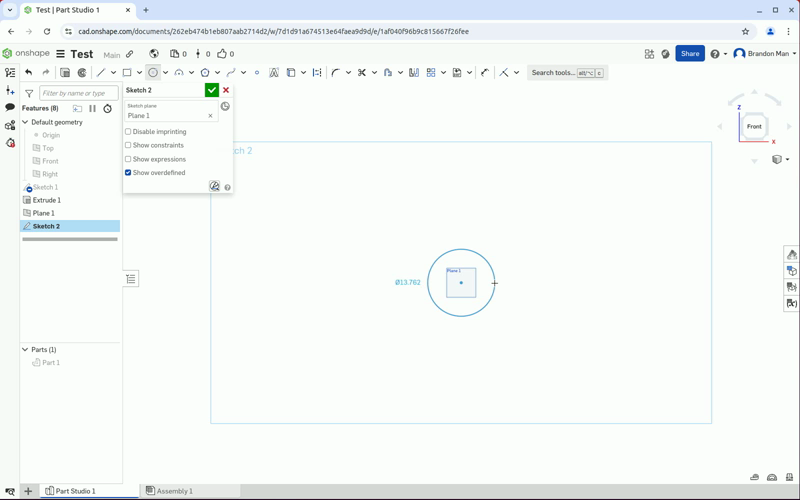
click(494, 282)
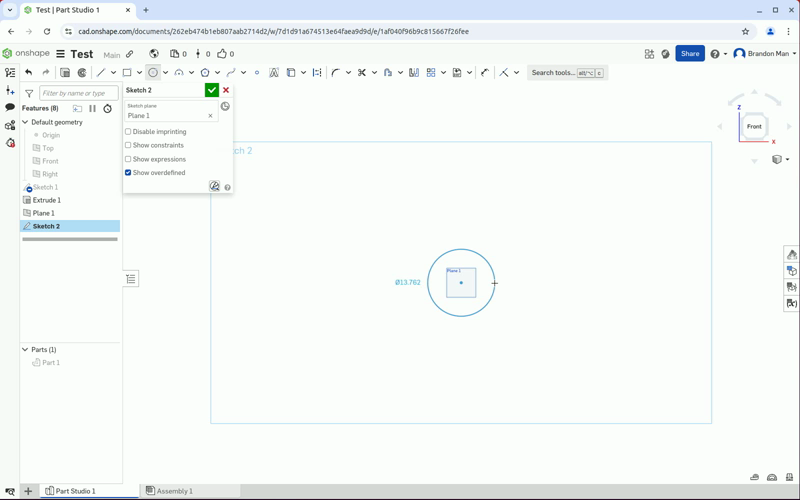
key(esc)
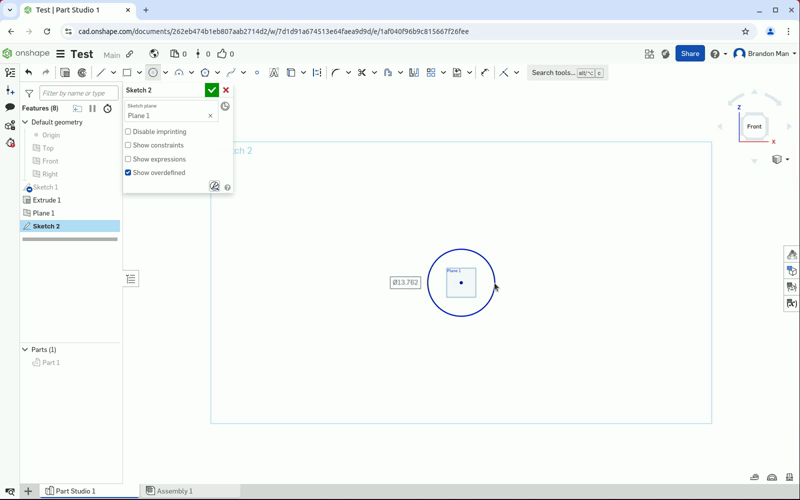
key(c)
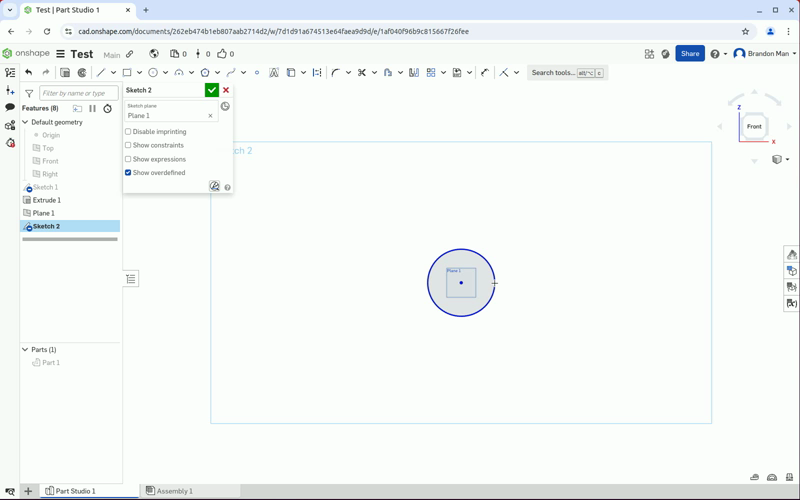
key_down(shift)
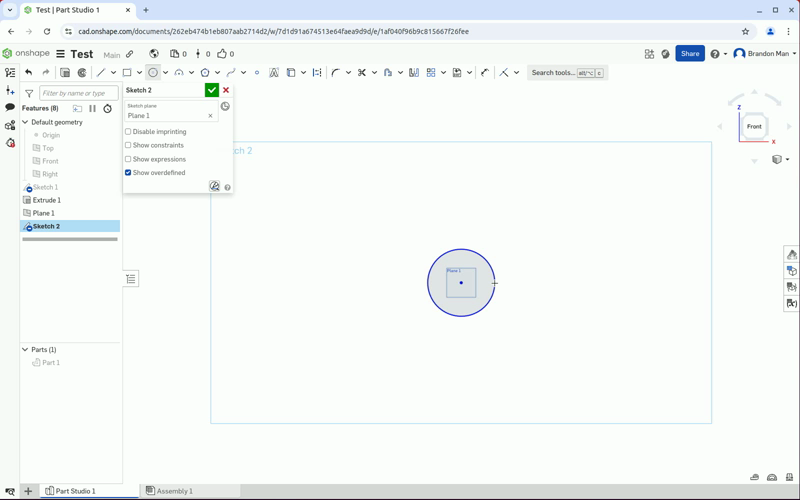
mouse_move(461, 282)
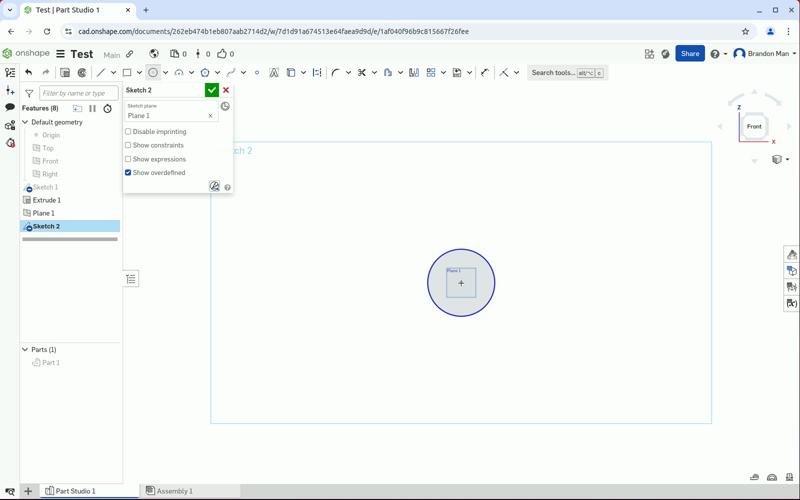
click(461, 282)
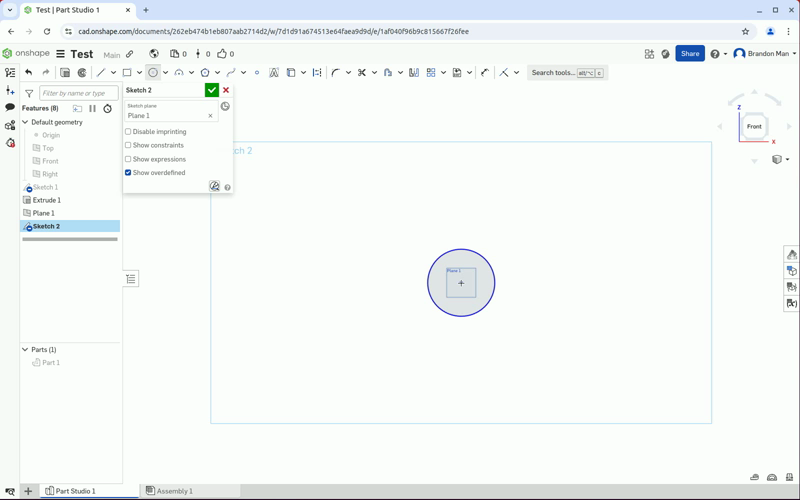
key_up(shift)
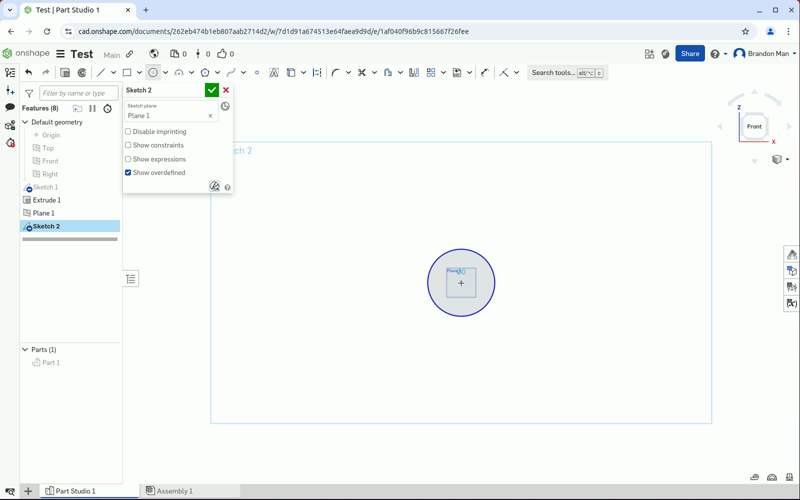
mouse_move(480, 282)
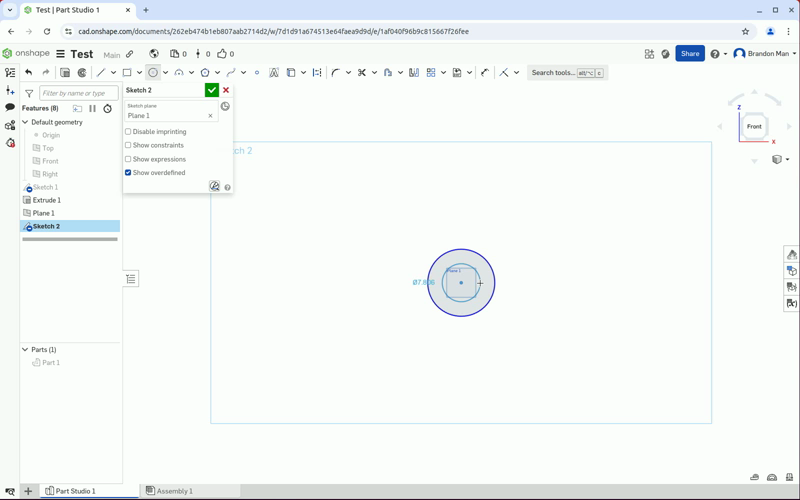
click(480, 282)
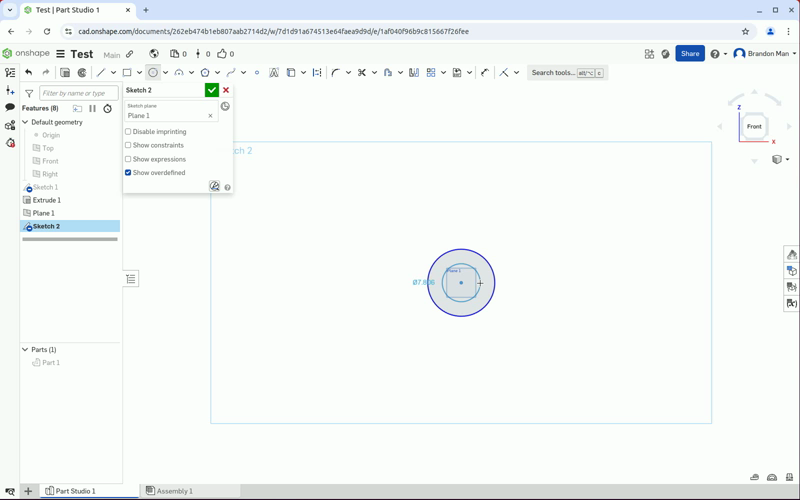
key(esc)
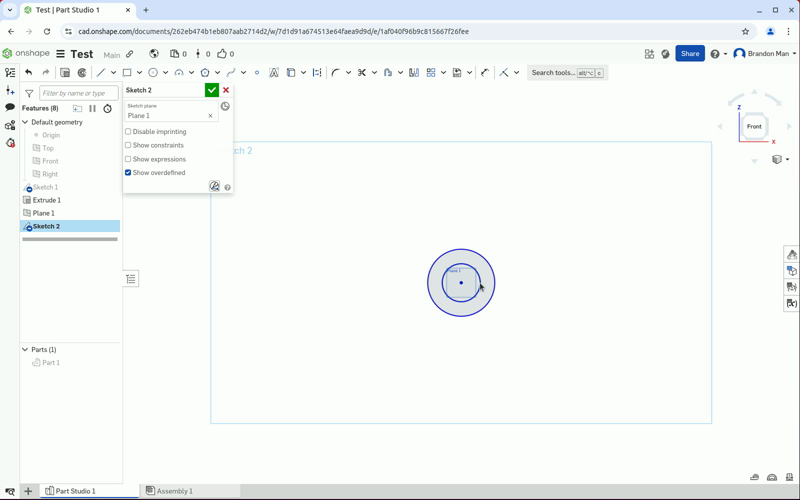
mouse_move(484, 297)
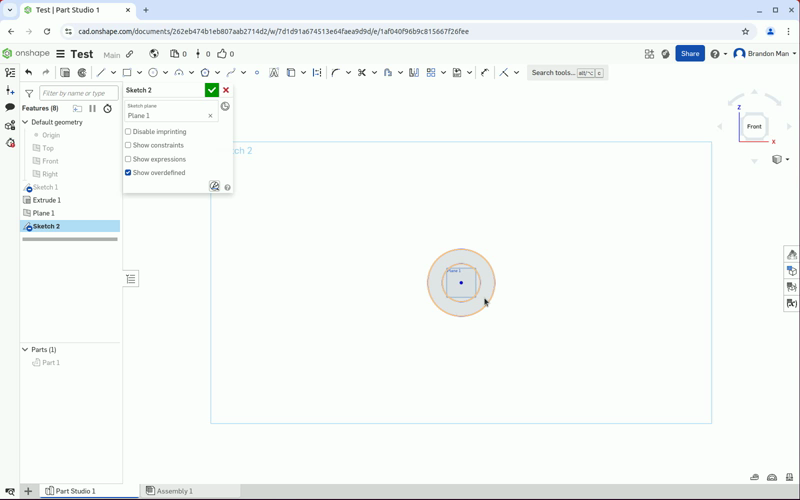
click(484, 297)
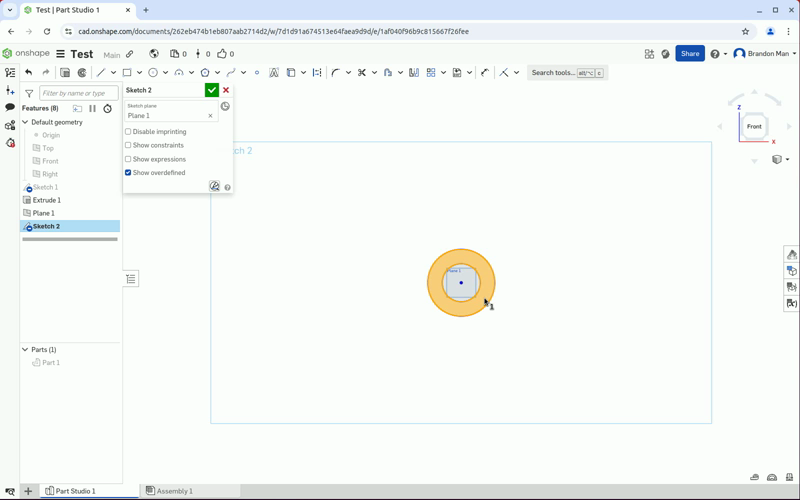
mouse_move(73, 352)
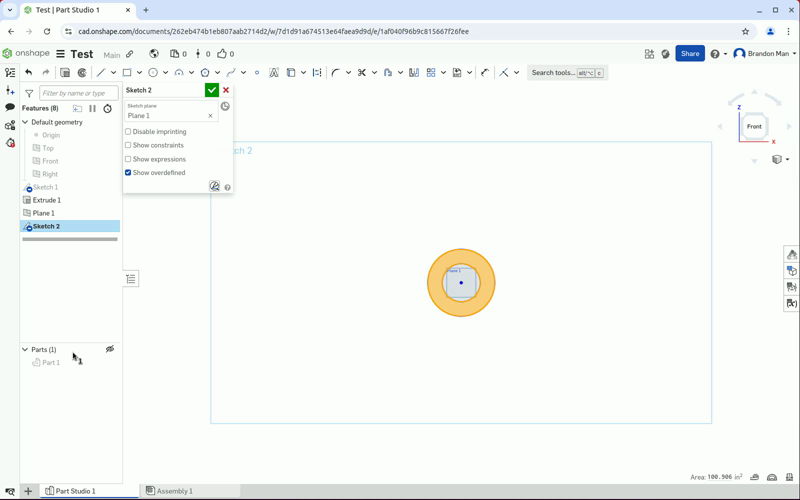
key(shift+y)
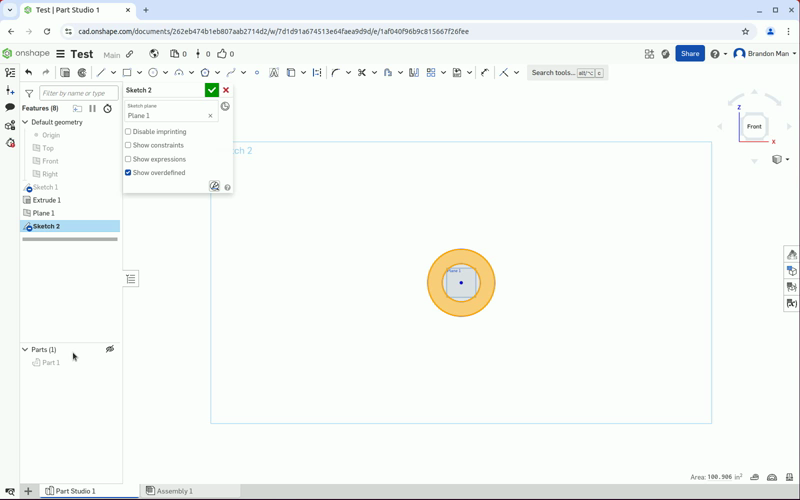
key(shift+e)
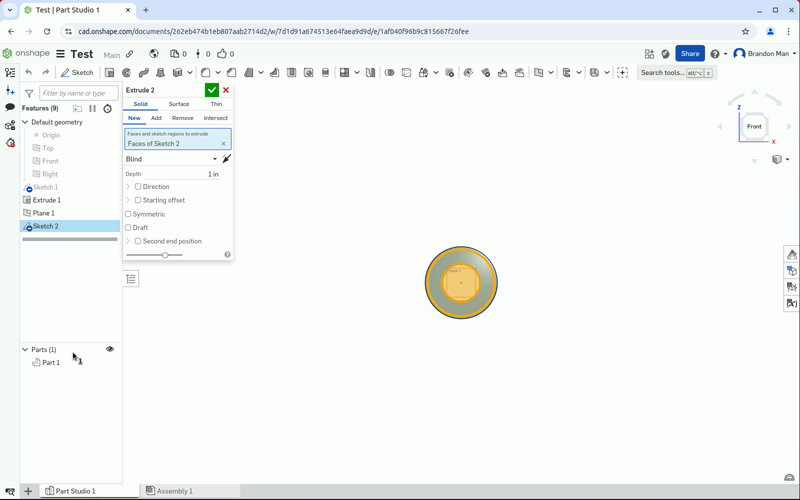
mouse_move(143, 106)
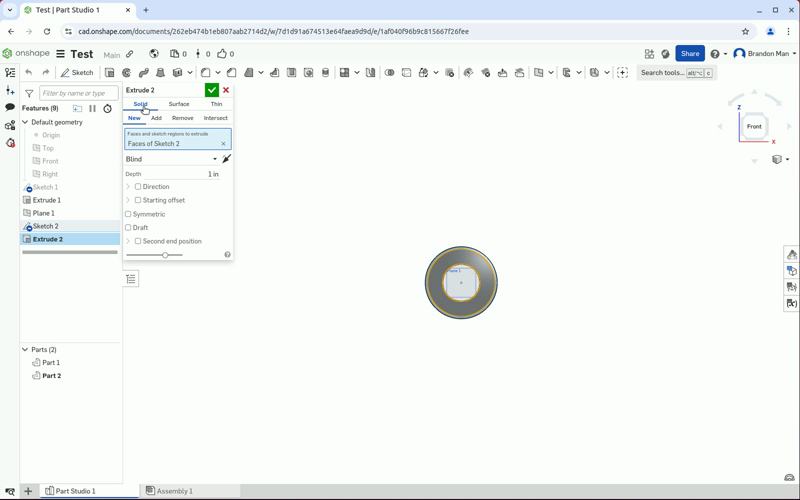
click(143, 106)
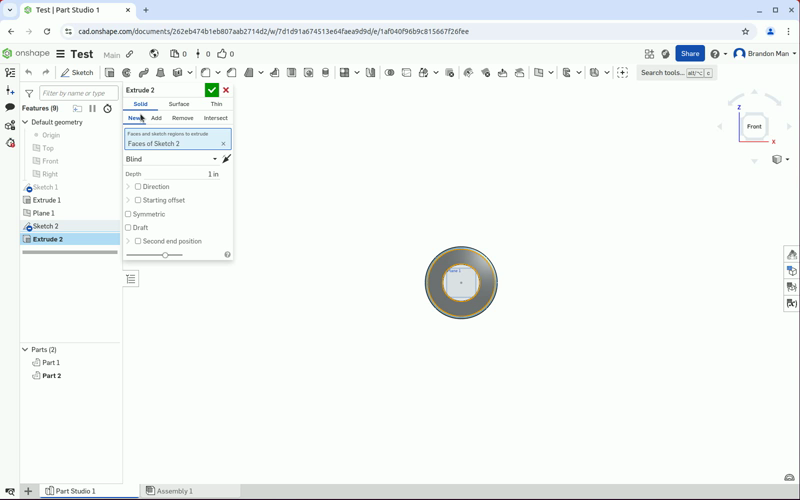
mouse_move(137, 120)
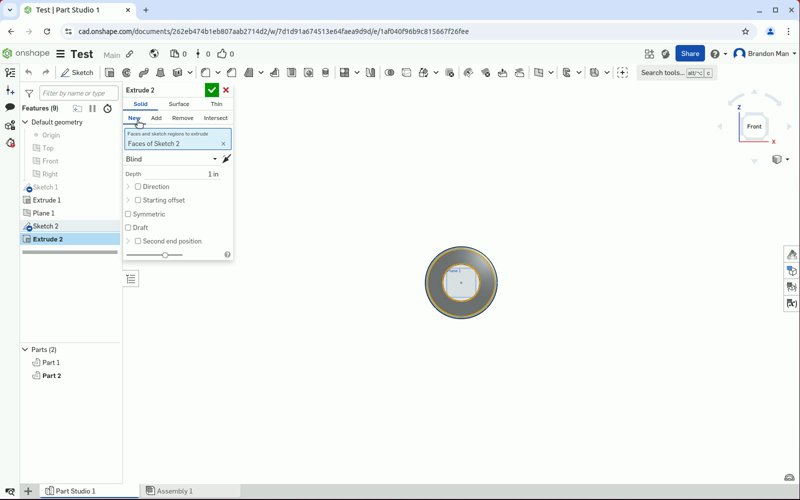
click(137, 120)
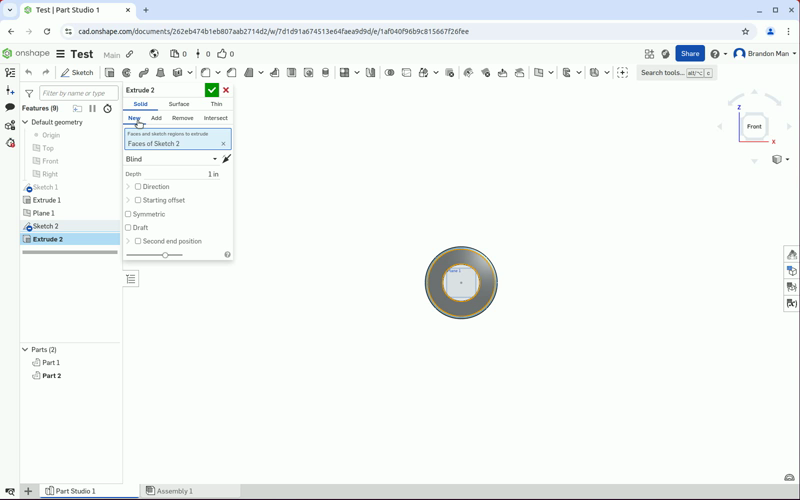
key(tab, 4)
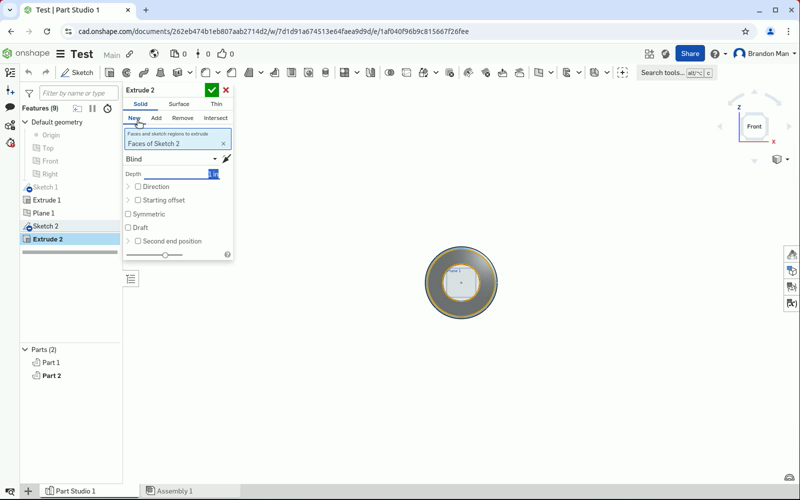
text(0.963)
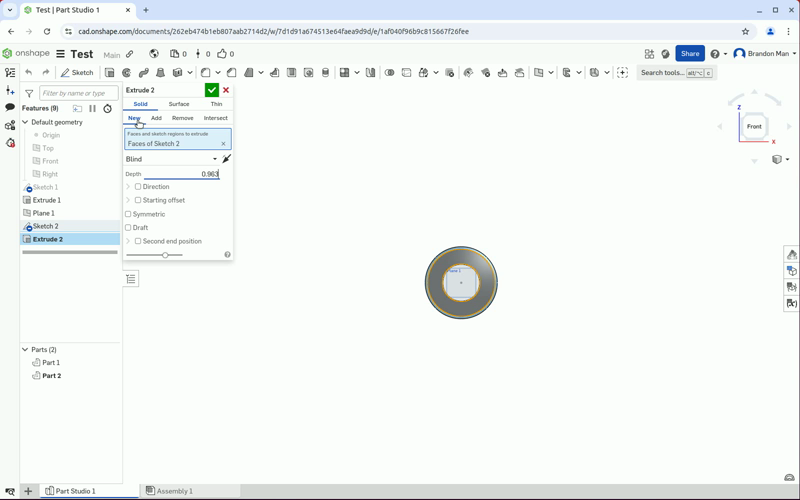
key(enter)
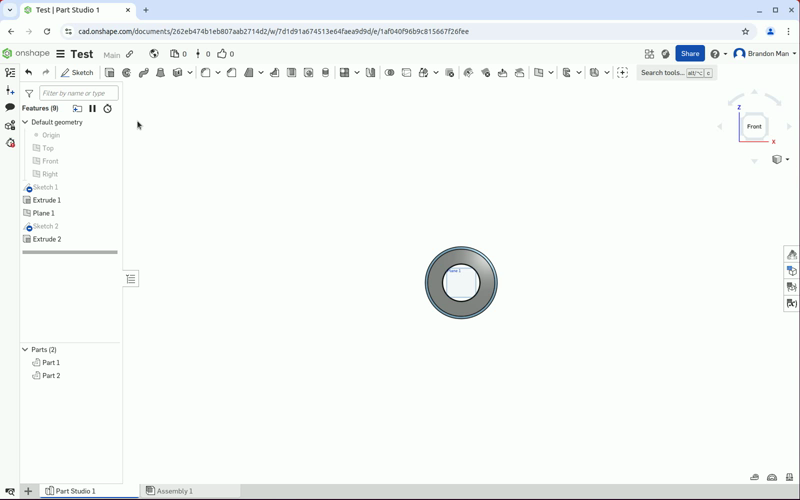
key(shift+h)
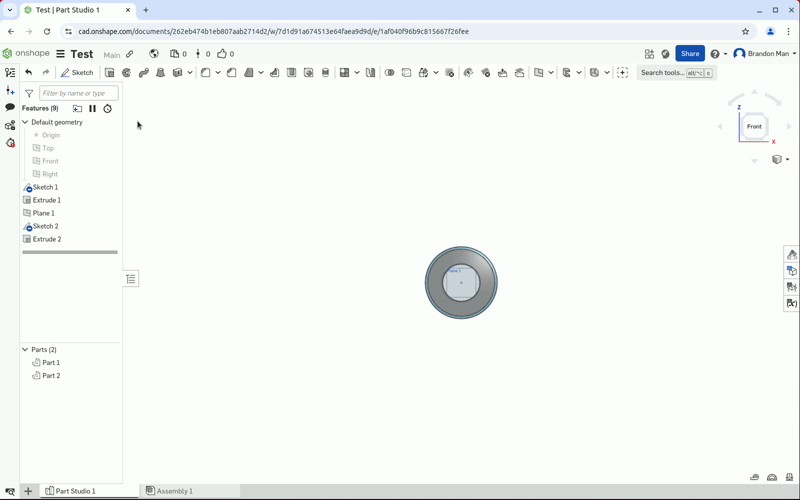
key(shift+h)
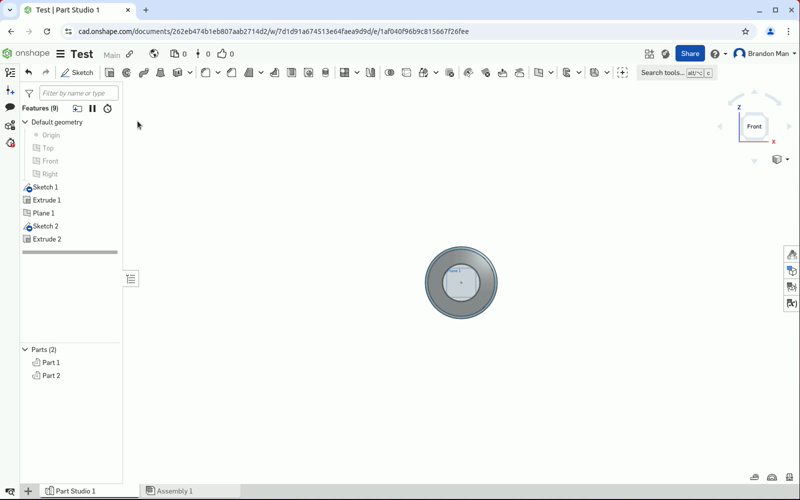
key(shift+7)
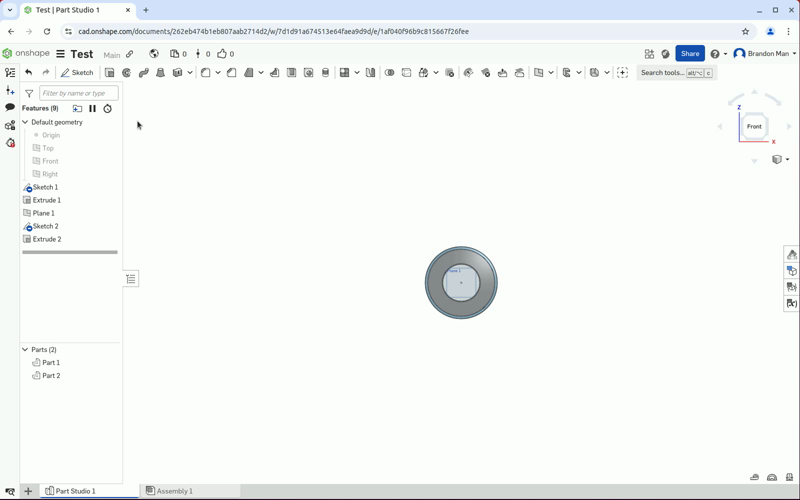
key(left, 2)
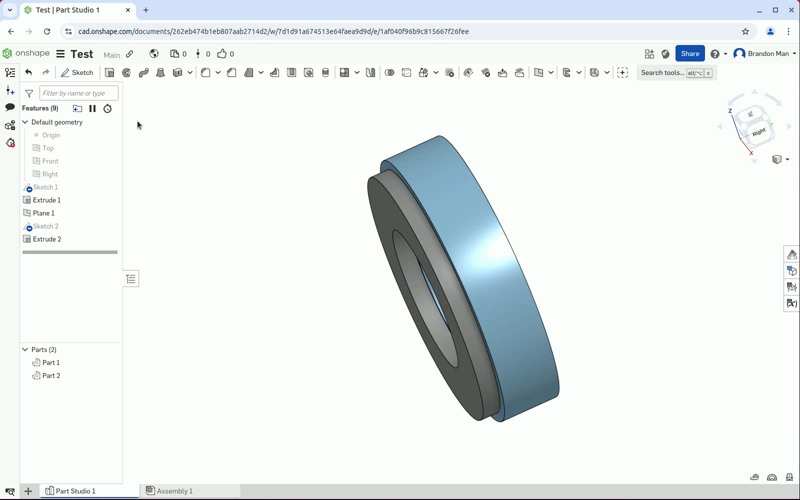
key(down, 2)
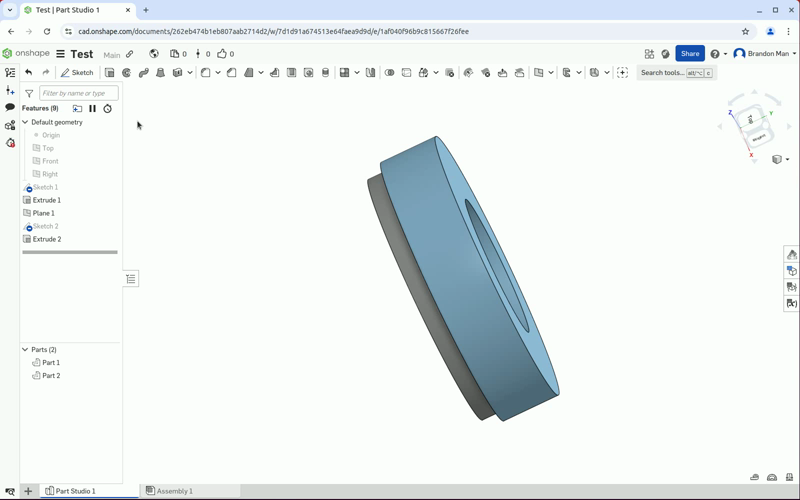
key(up, 2)
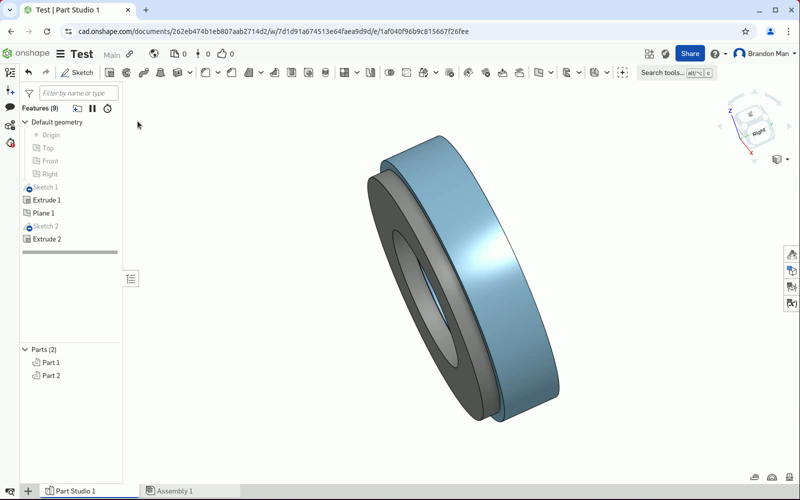
key(right, 2)
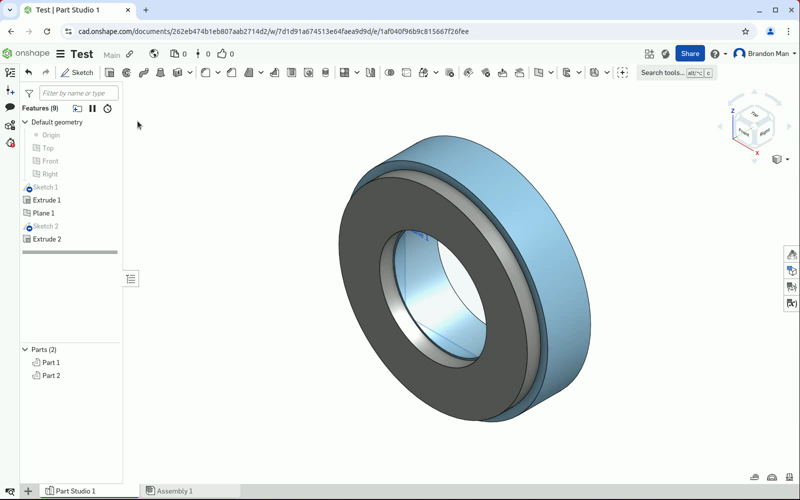
mouse_move(73, 189)
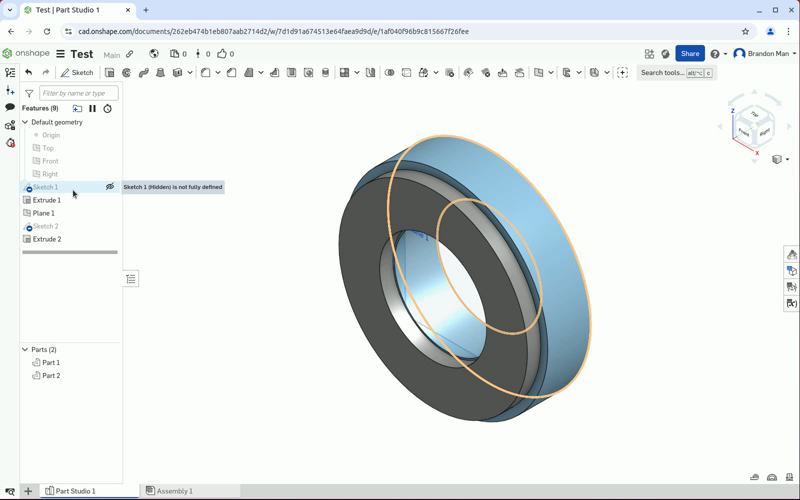
click(73, 189)